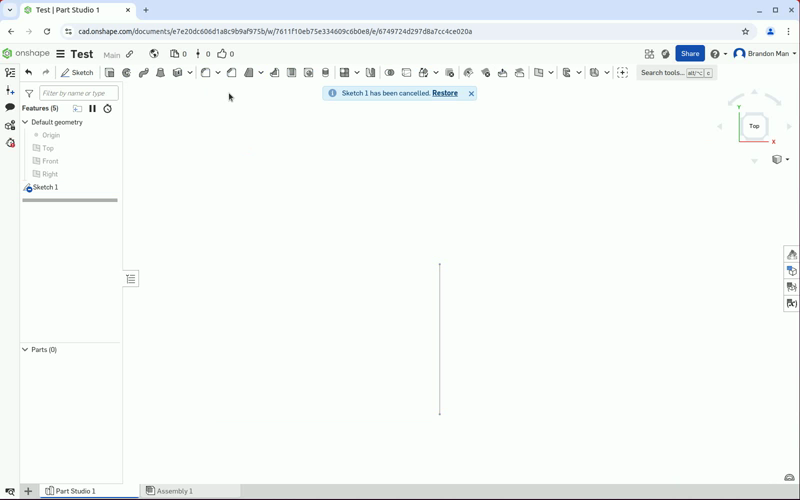
key(shift+h)
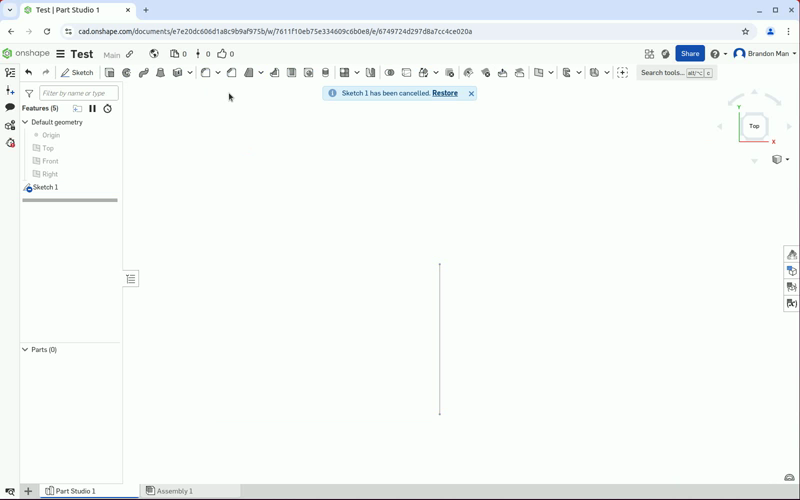
key(shift+s)
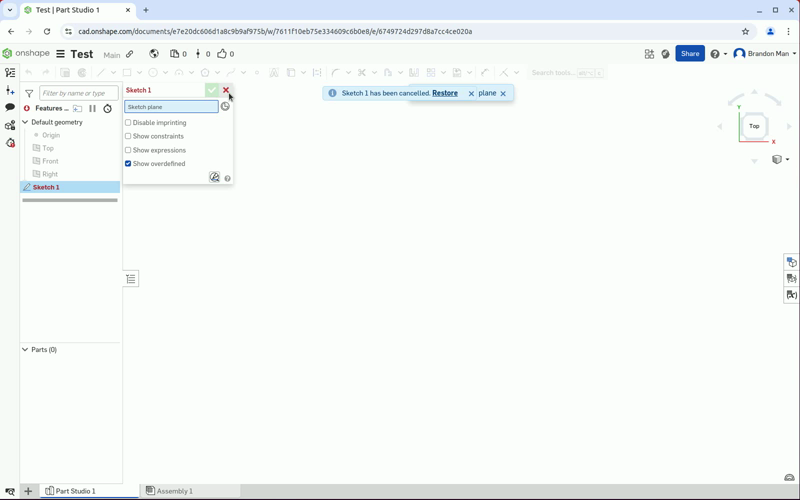
mouse_move(73, 150)
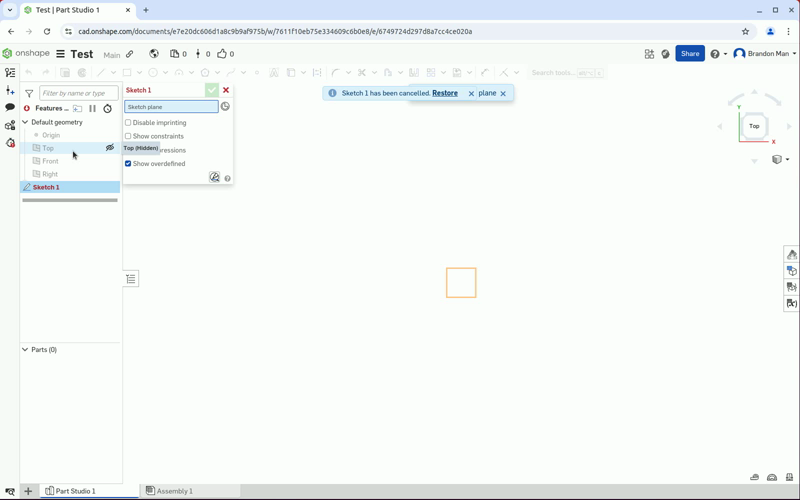
click(73, 150)
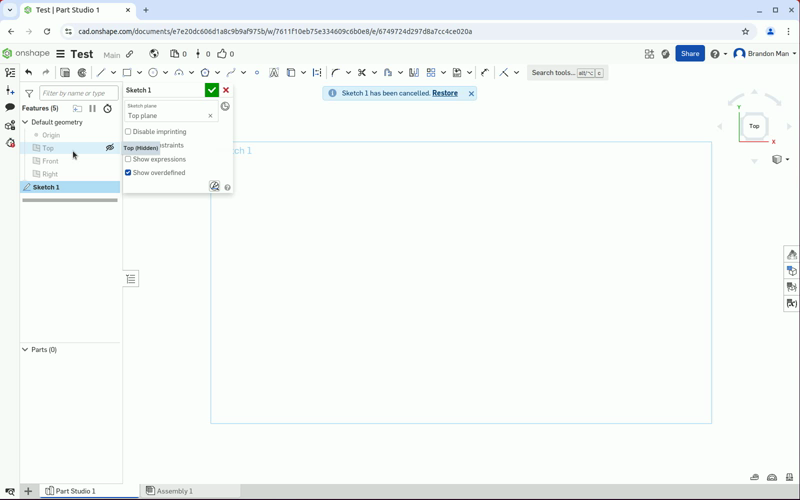
mouse_move(73, 352)
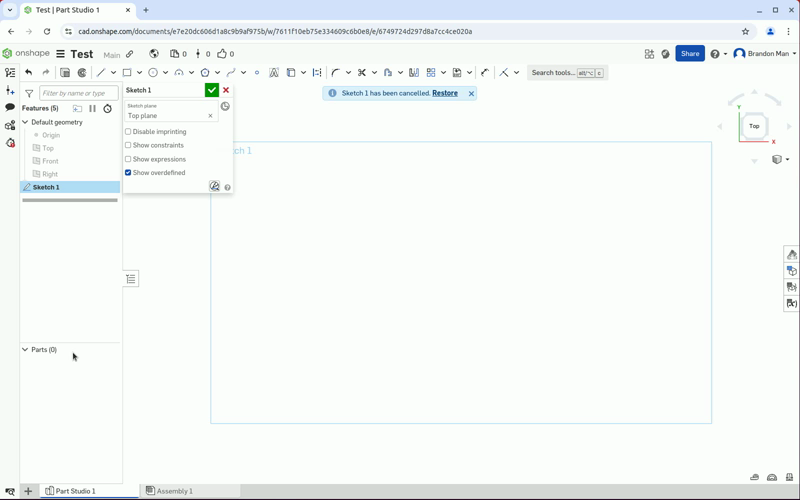
key(y)
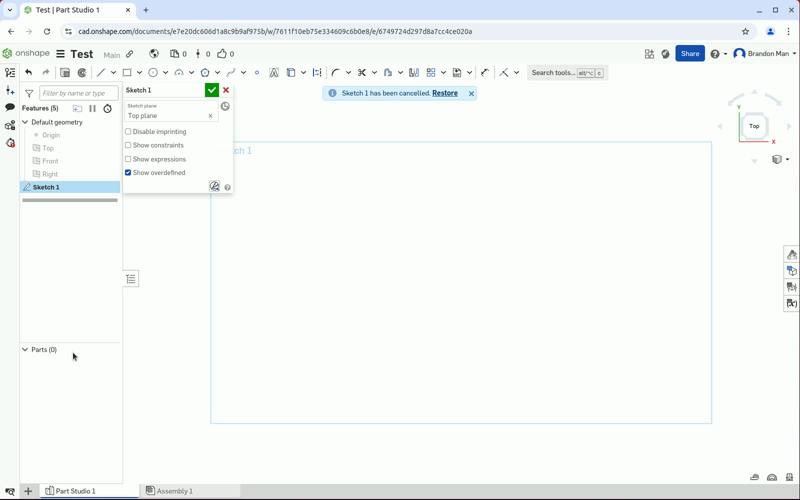
key(c)
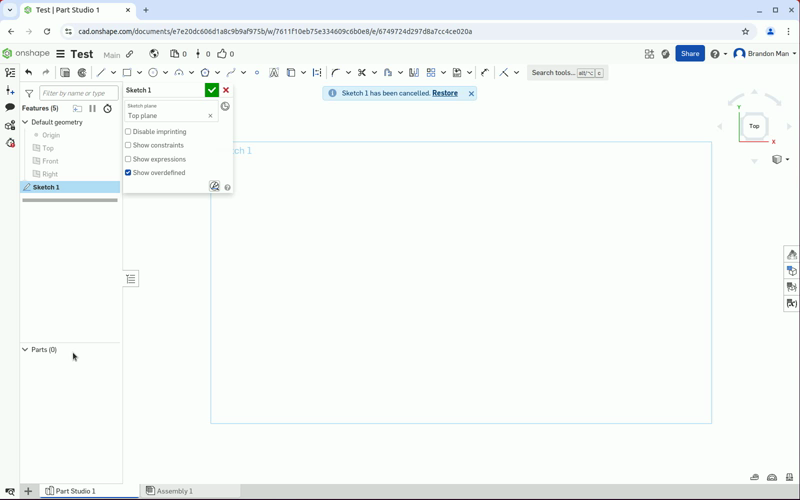
key_down(shift)
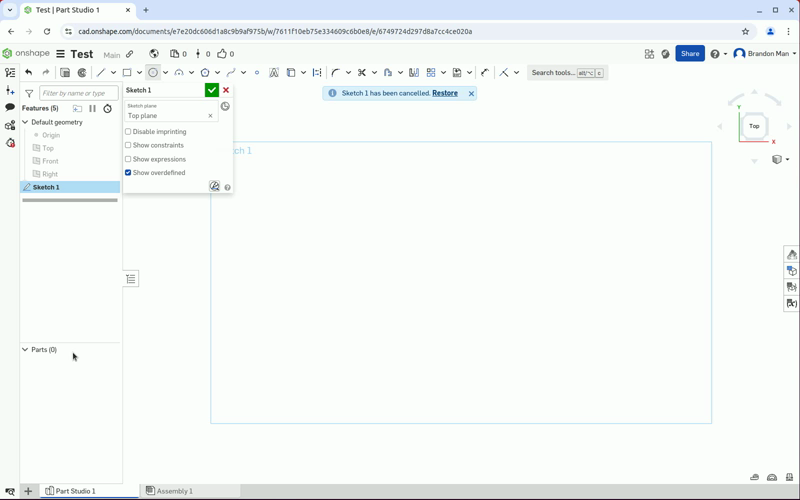
mouse_move(461, 282)
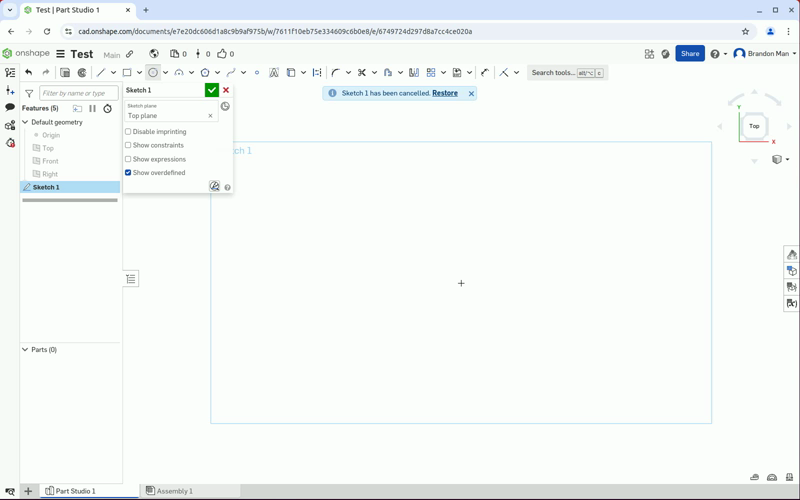
click(461, 282)
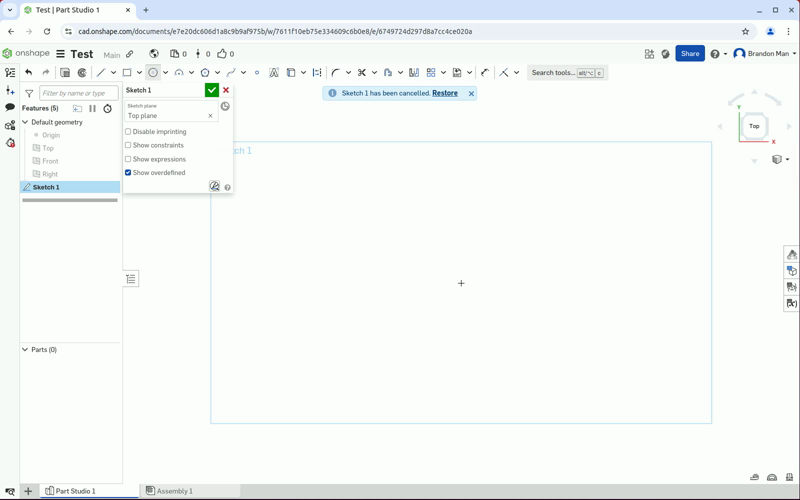
key_up(shift)
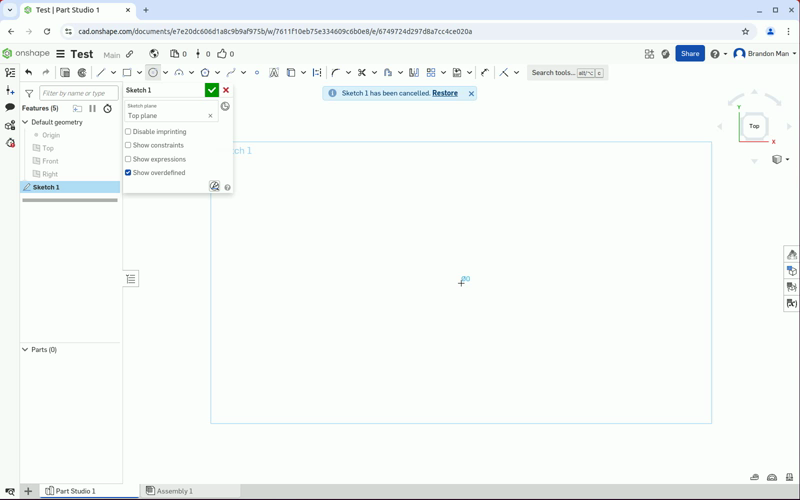
mouse_move(489, 282)
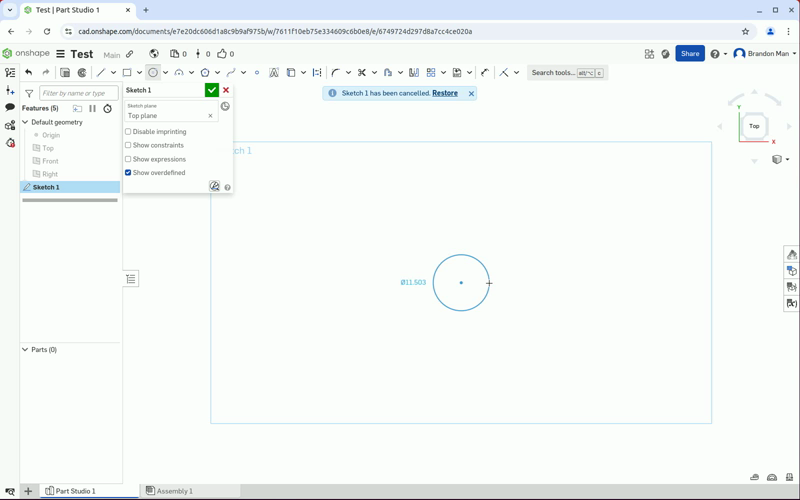
click(489, 282)
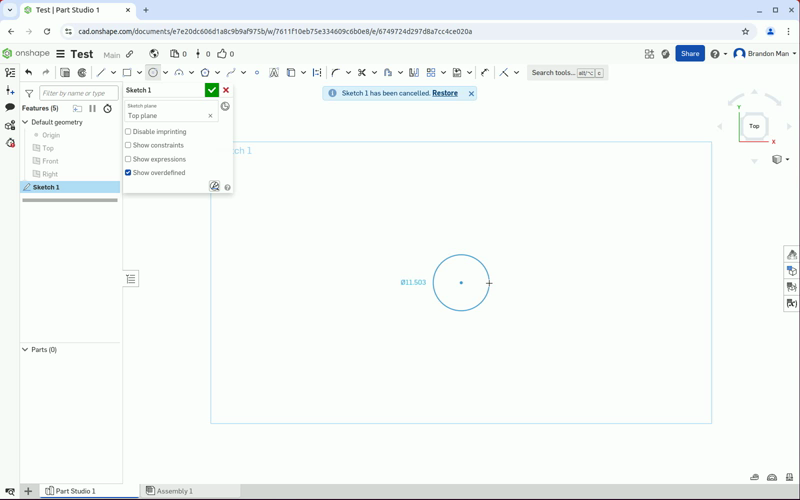
key(esc)
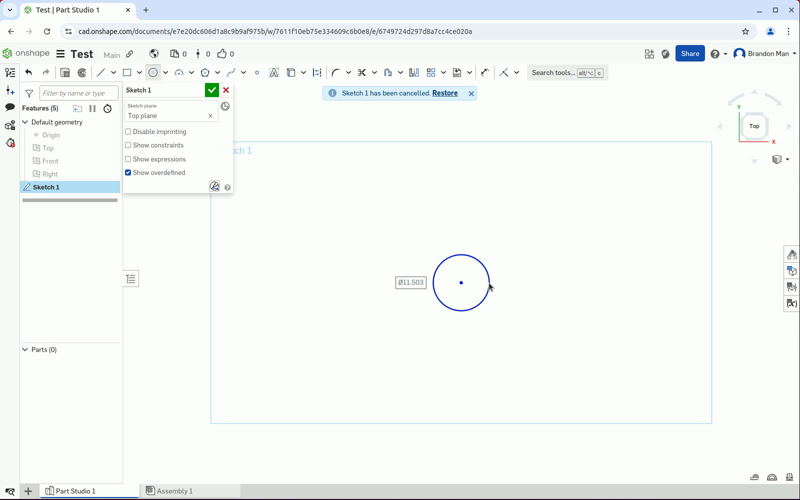
key(c)
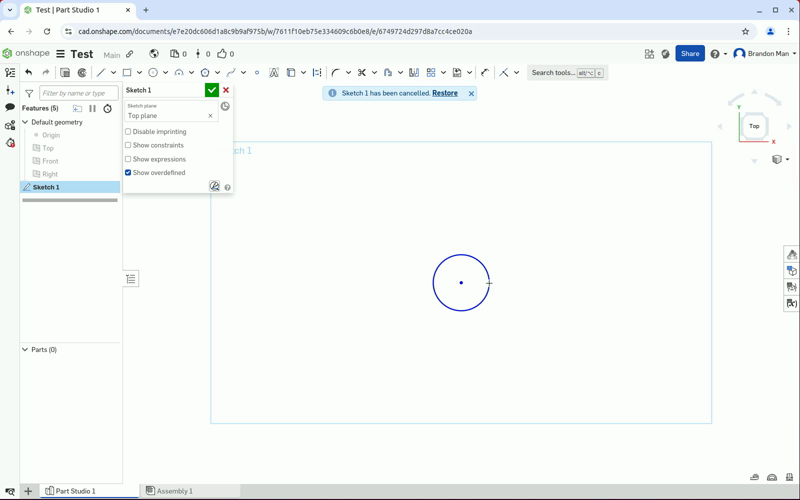
key_down(shift)
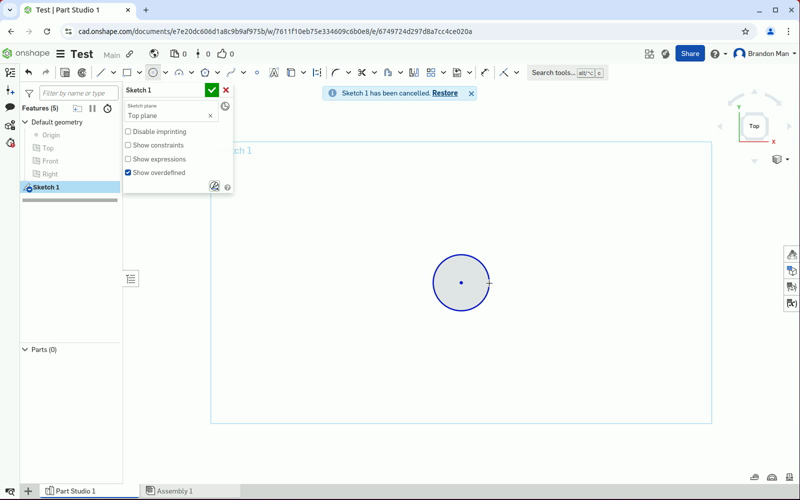
mouse_move(461, 282)
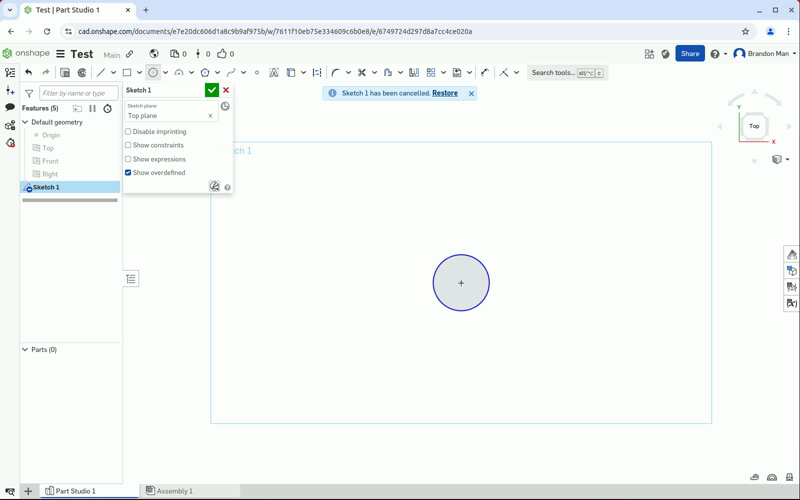
click(461, 282)
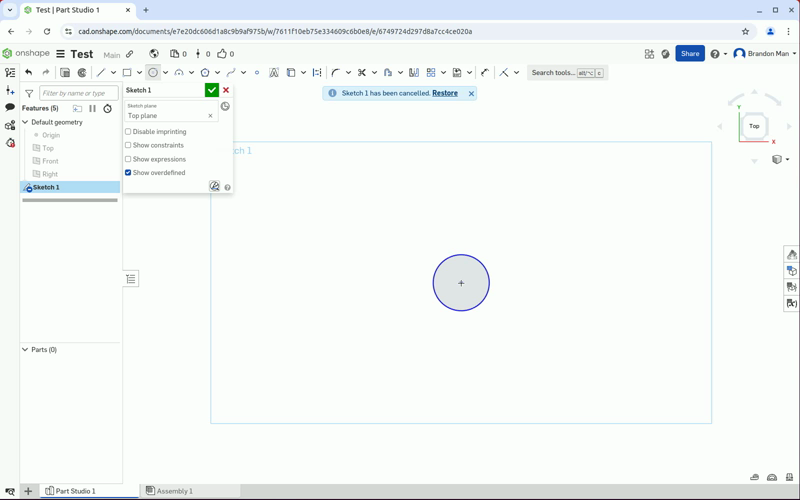
key_up(shift)
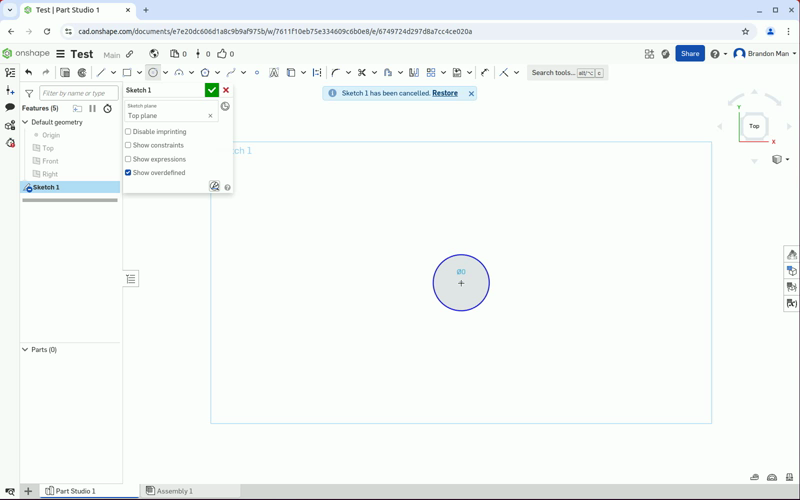
mouse_move(483, 282)
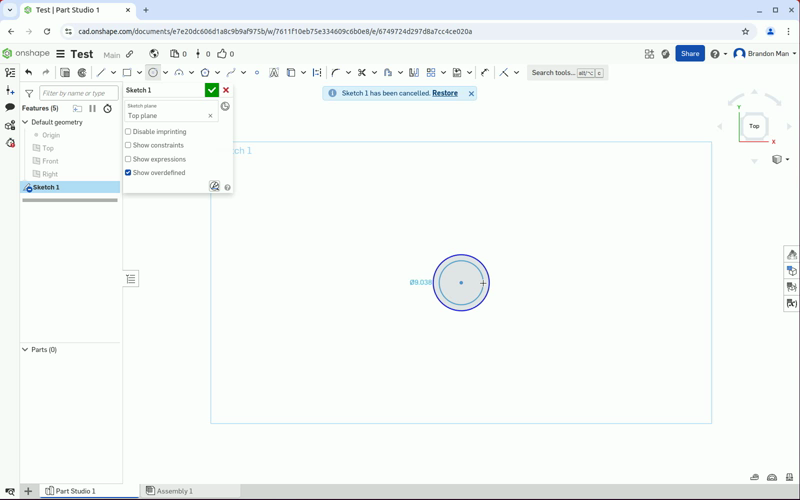
click(483, 282)
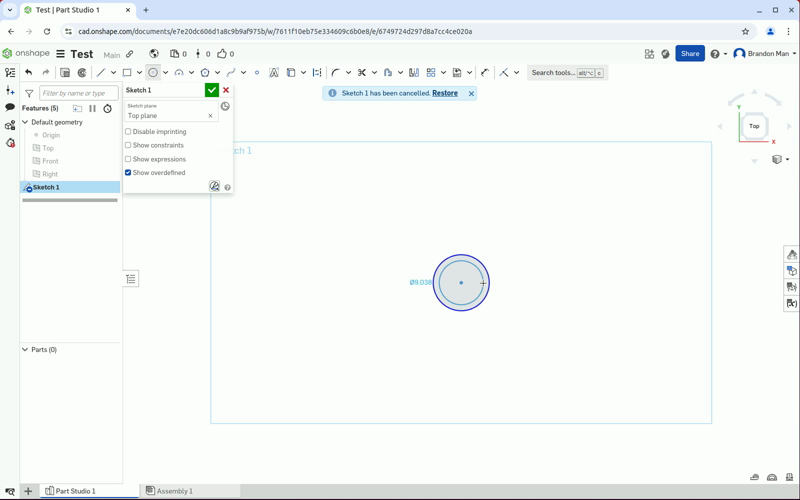
key(esc)
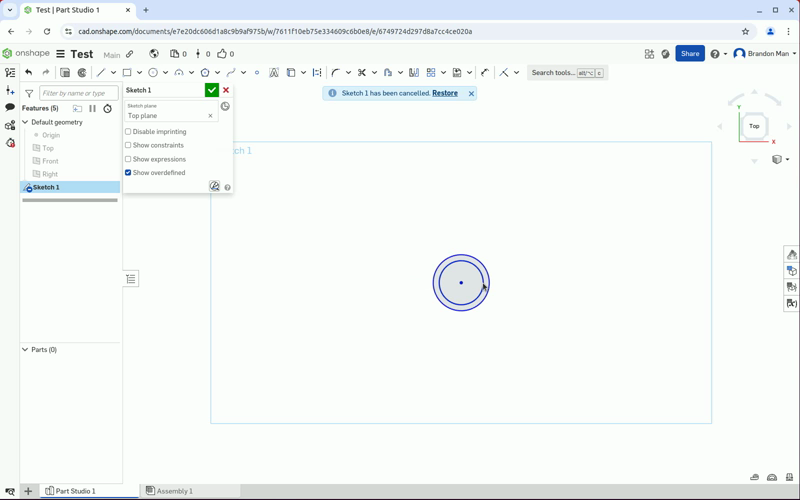
mouse_move(469, 259)
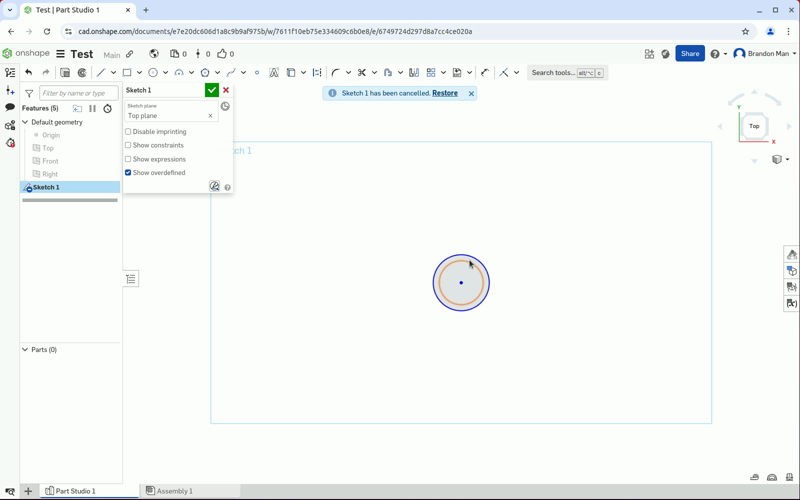
scroll(6)
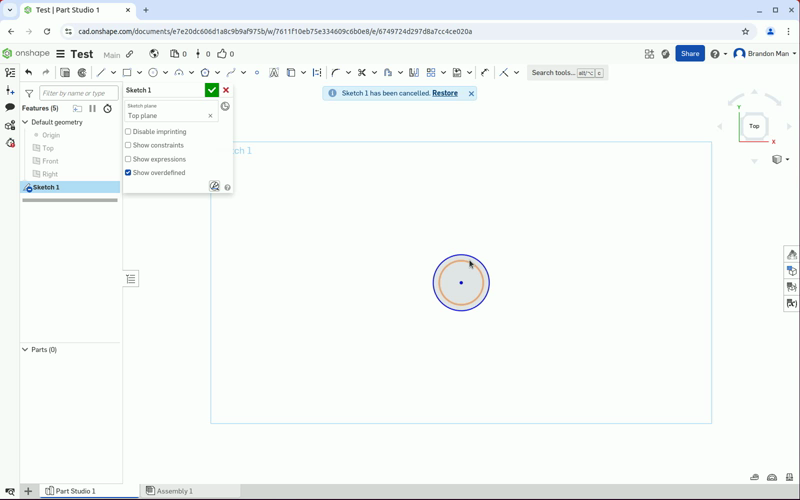
scroll(6)
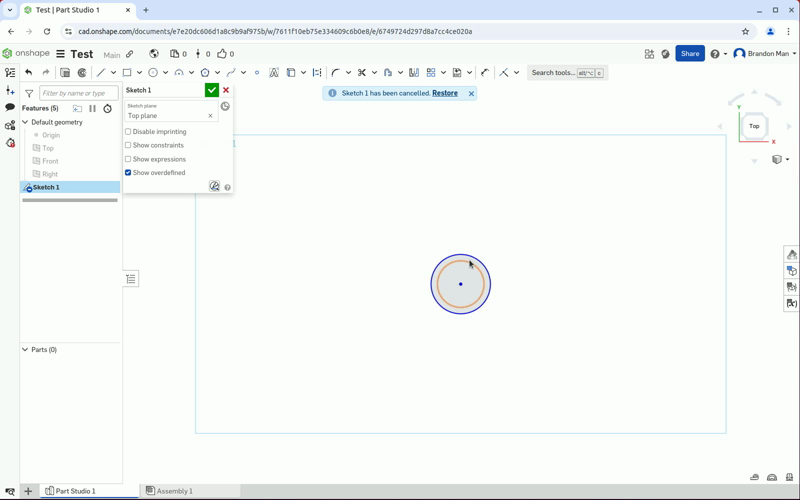
scroll(6)
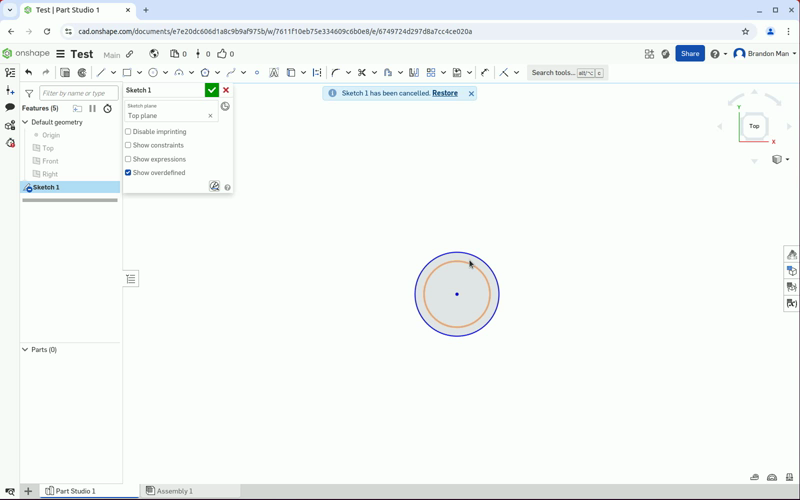
scroll(6)
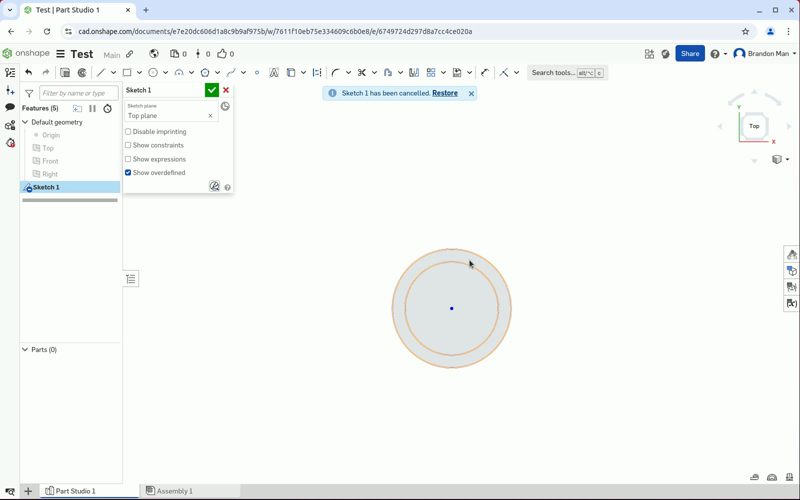
scroll(6)
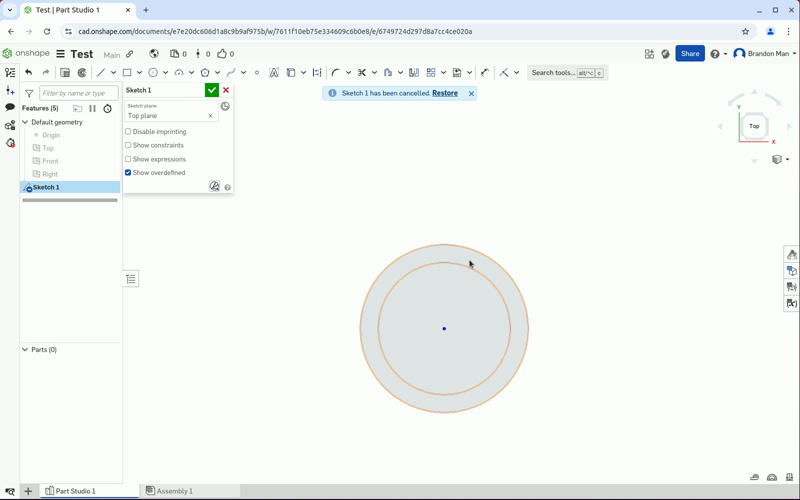
scroll(6)
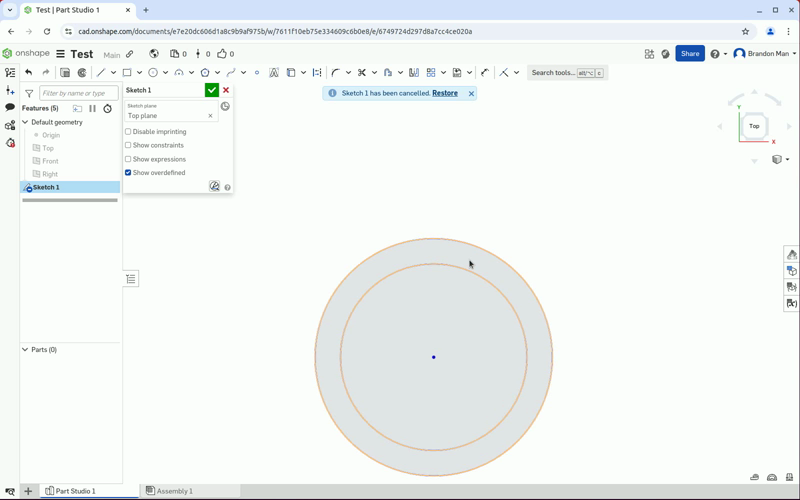
scroll(6)
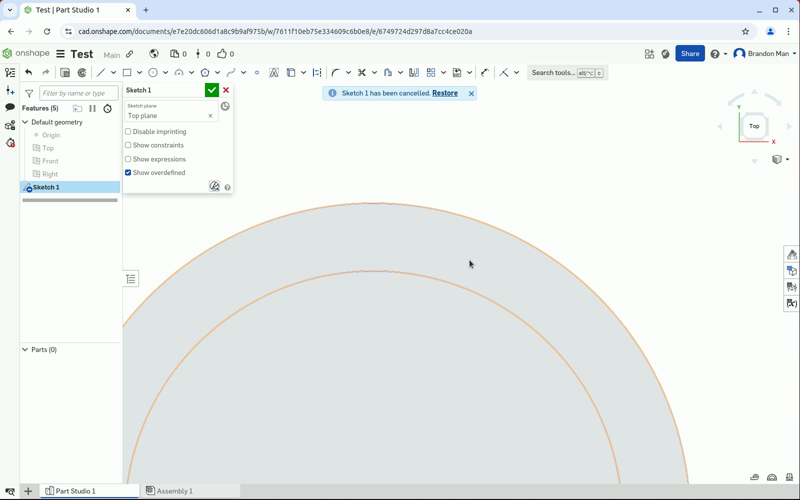
click(469, 259)
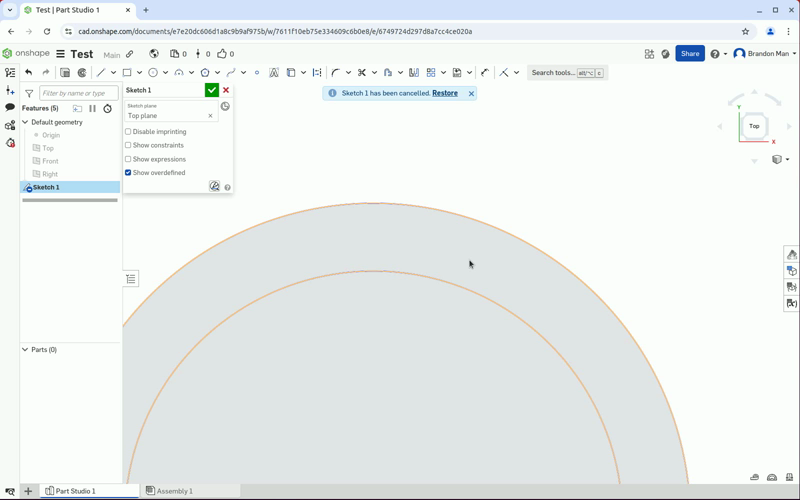
scroll(-6)
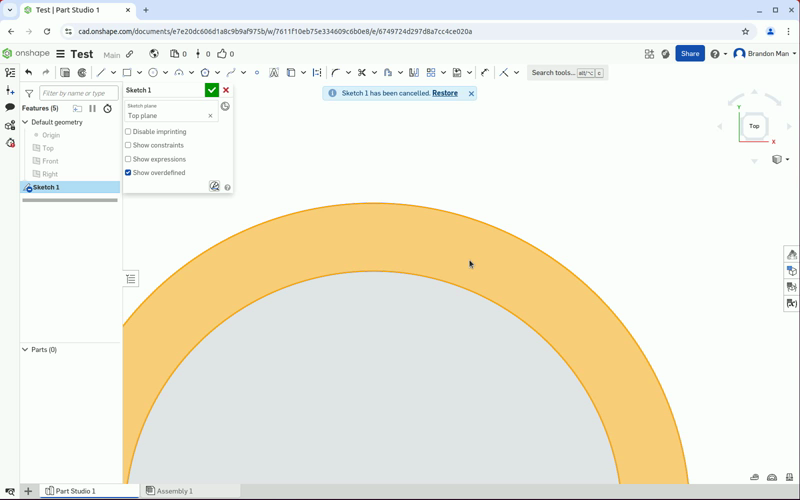
scroll(-6)
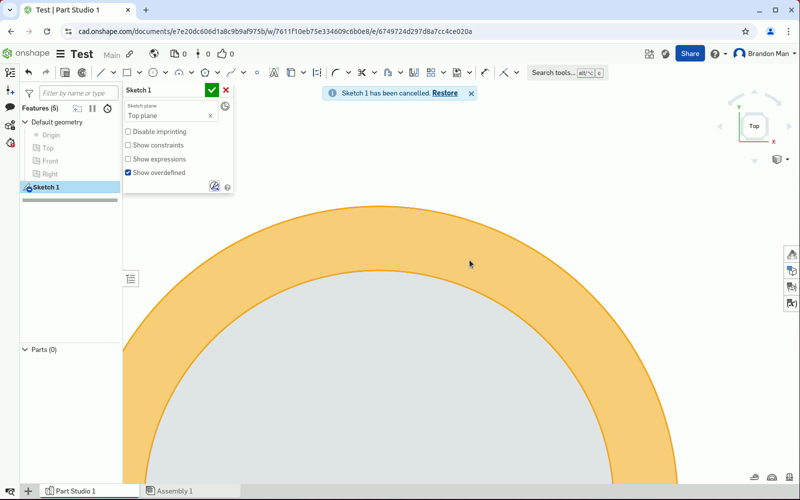
scroll(-6)
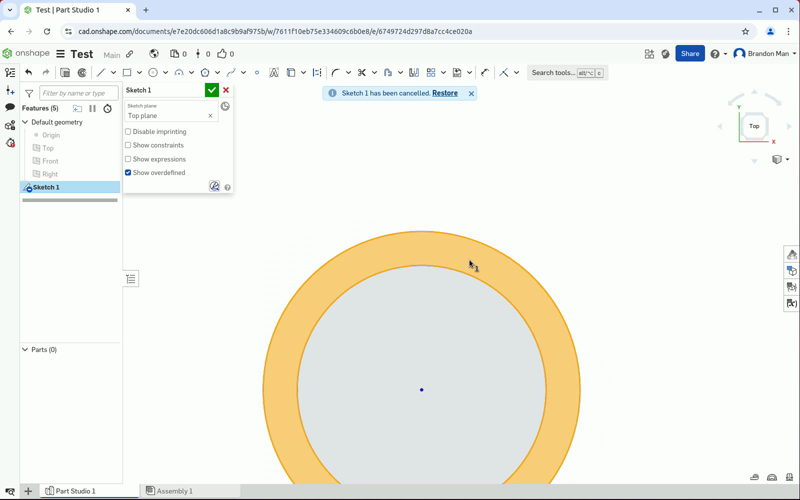
scroll(-6)
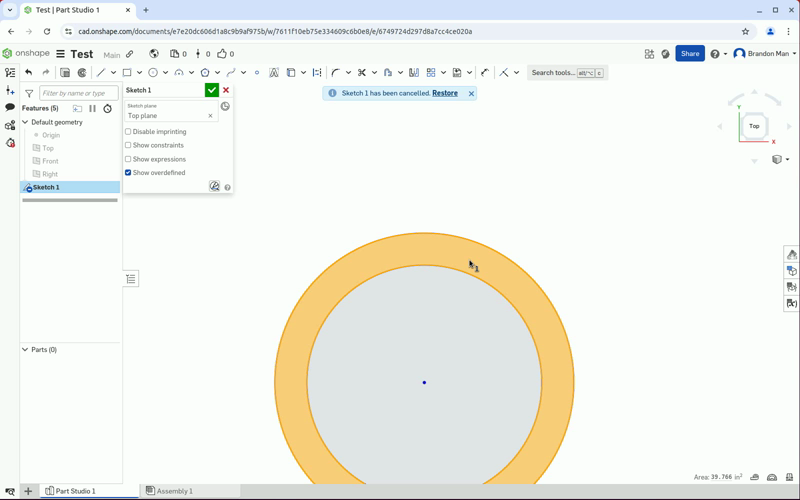
scroll(-6)
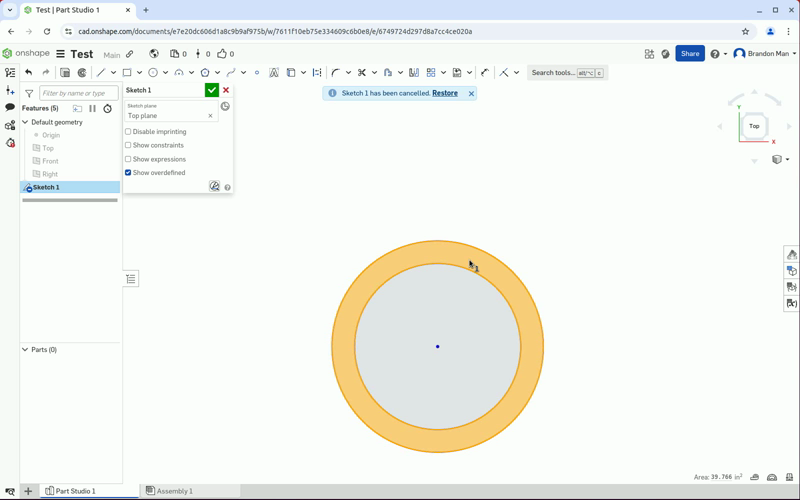
scroll(-6)
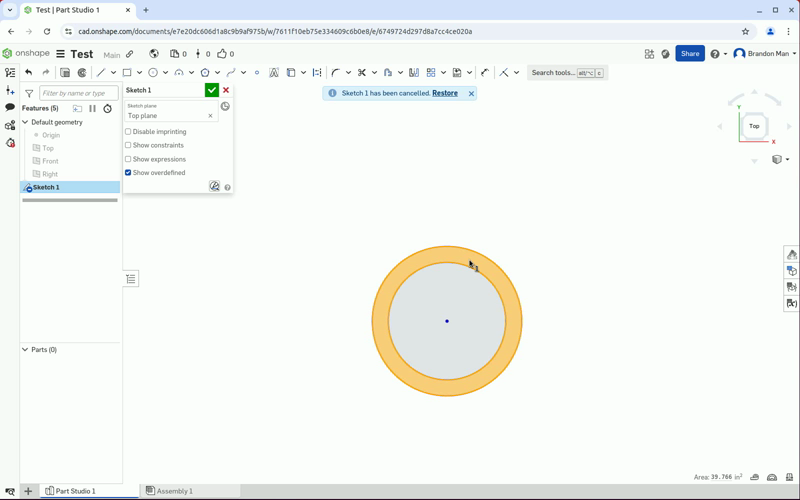
scroll(-6)
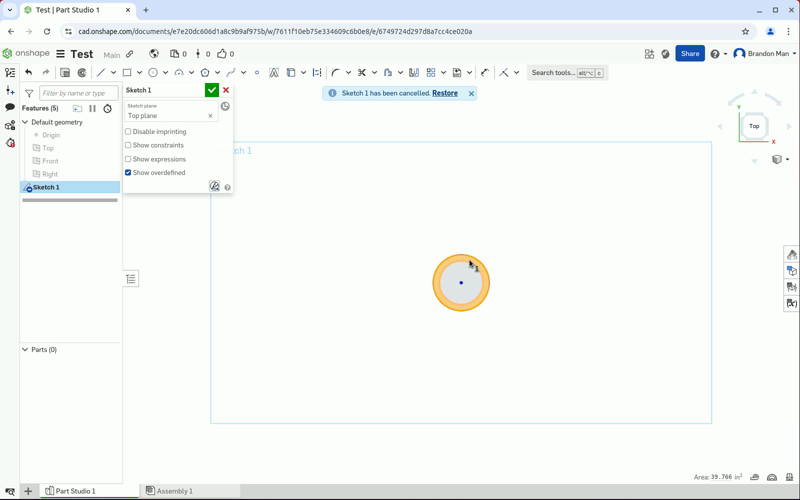
mouse_move(73, 352)
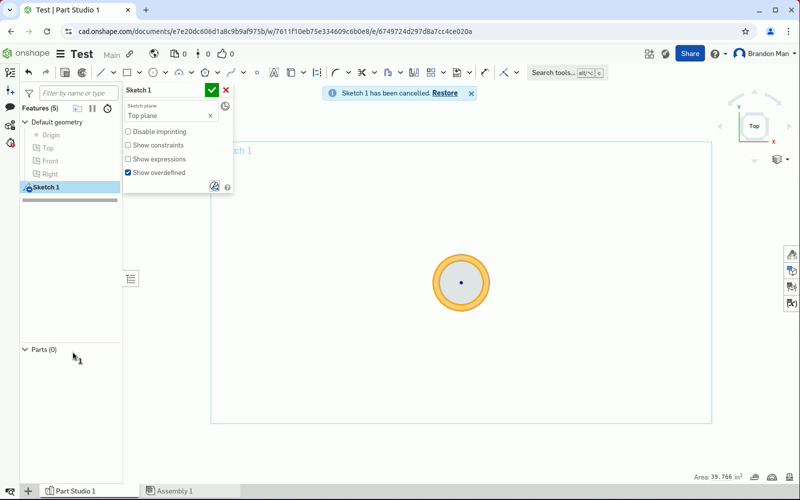
key(shift+y)
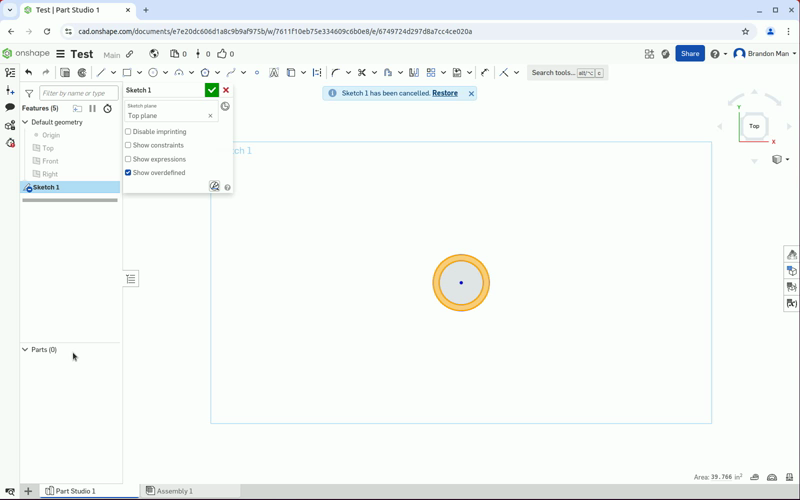
key(shift+e)
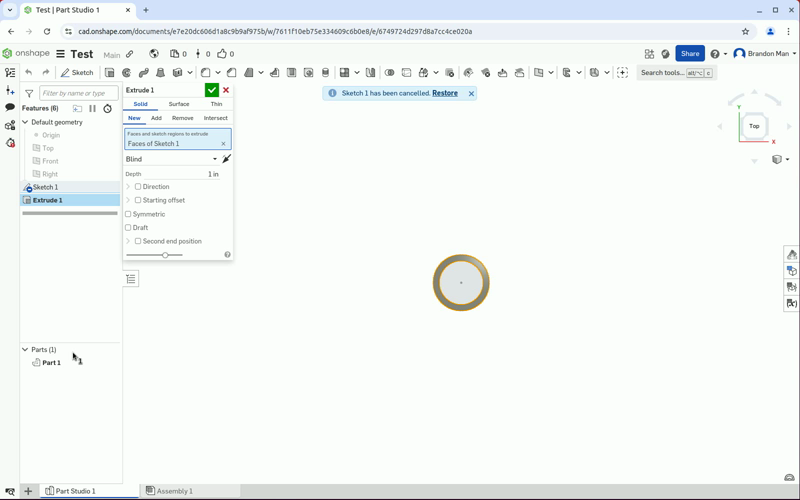
mouse_move(143, 106)
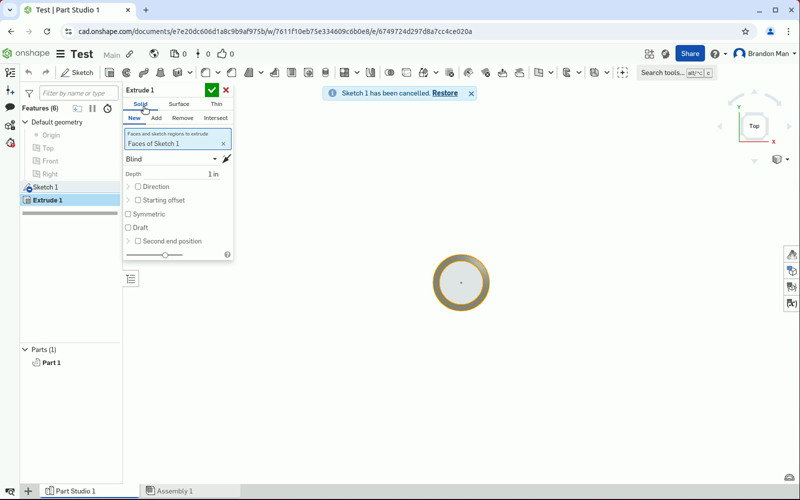
click(143, 106)
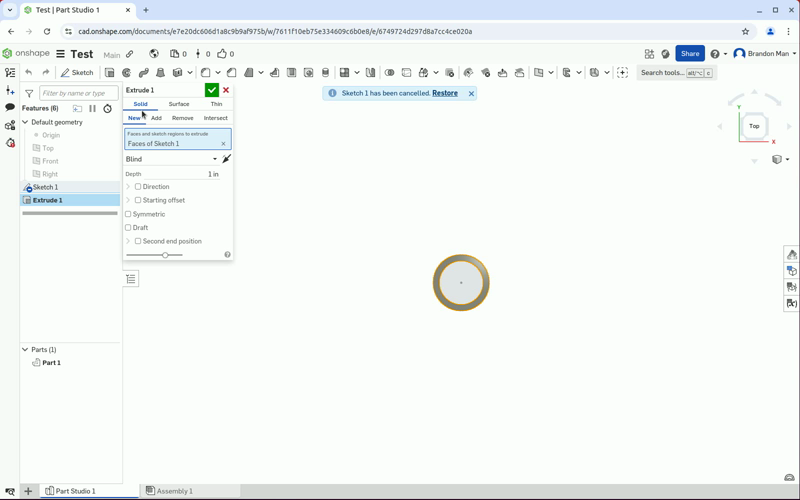
mouse_move(137, 120)
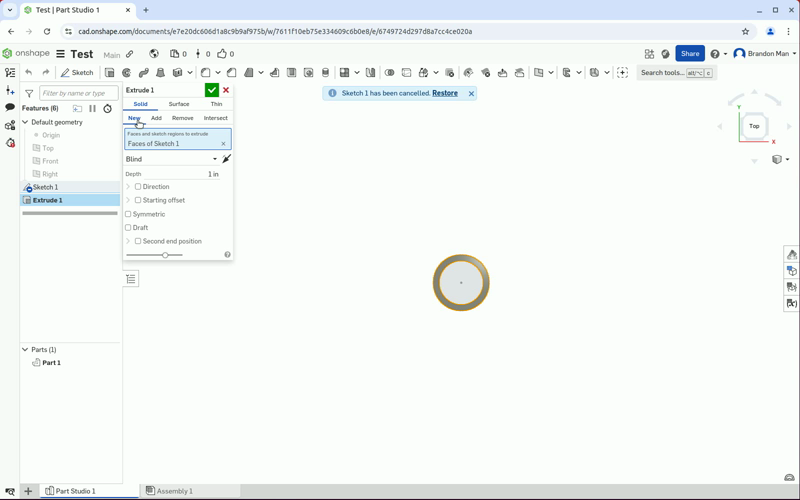
click(137, 120)
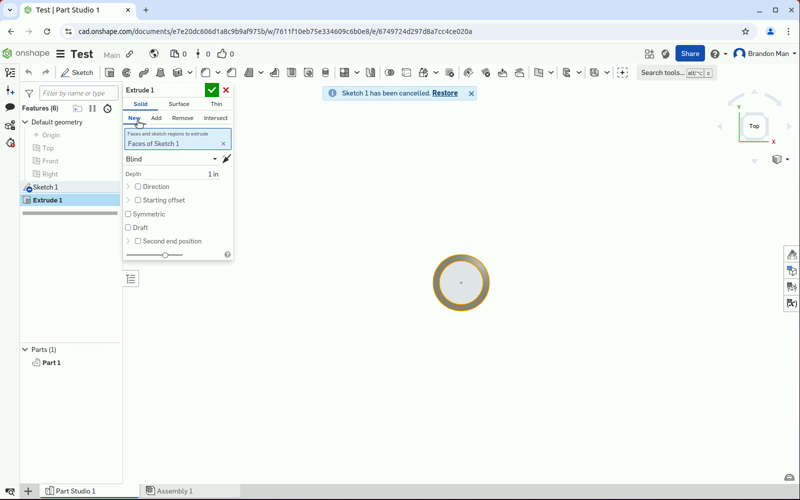
key(tab, 4)
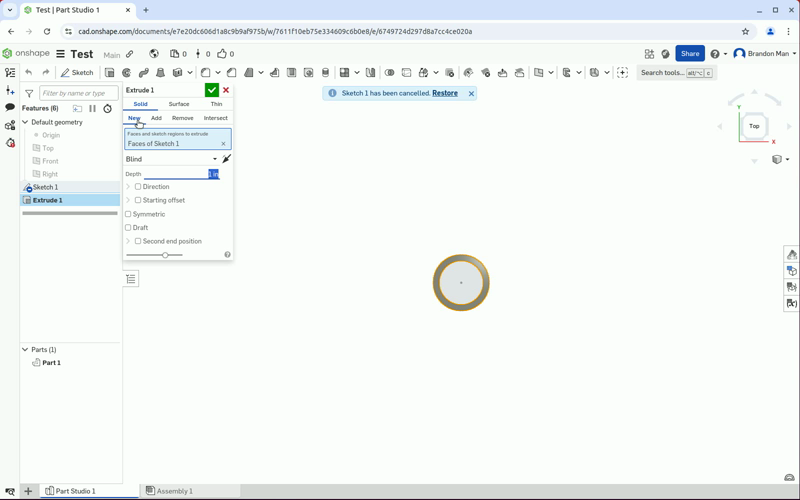
text(23.108)
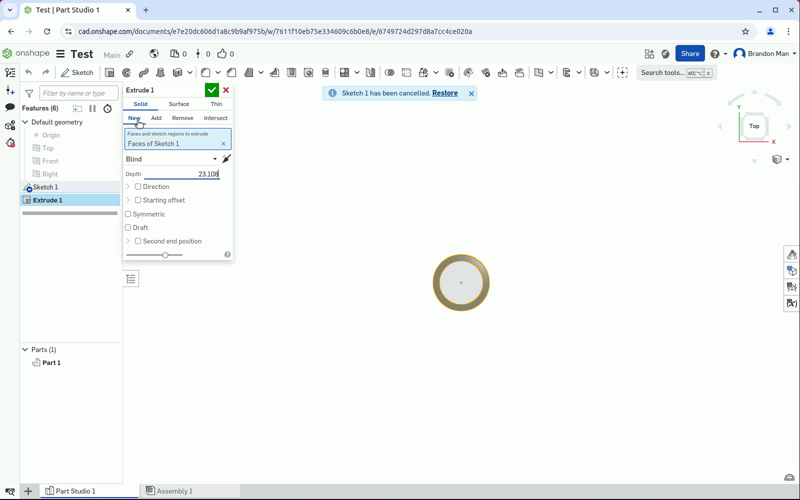
key(enter)
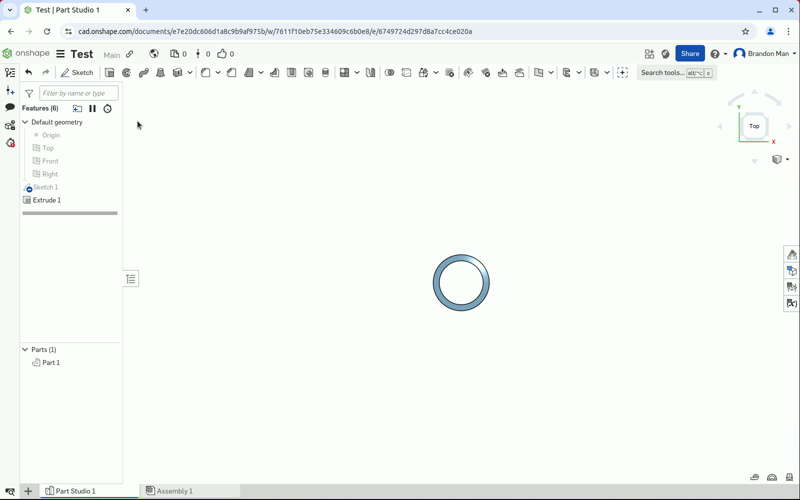
key(shift+h)
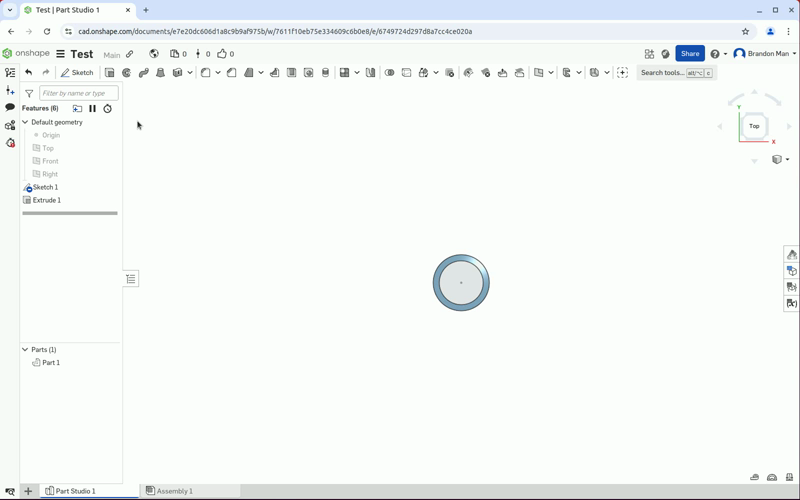
key(shift+h)
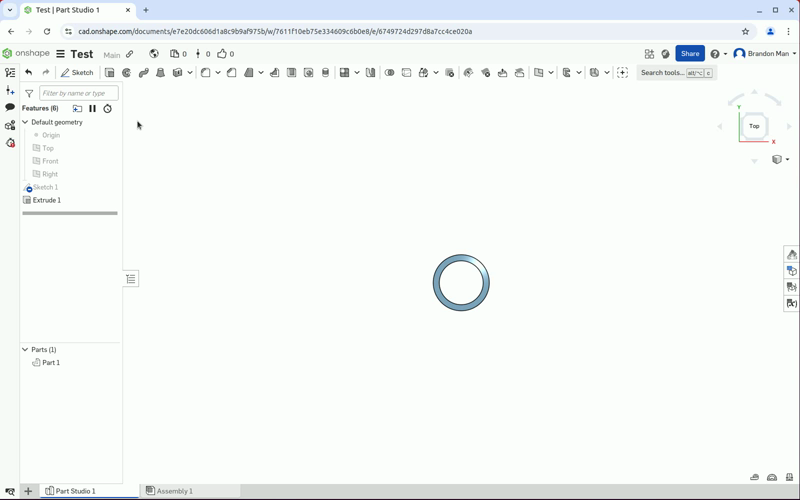
mouse_move(73, 189)
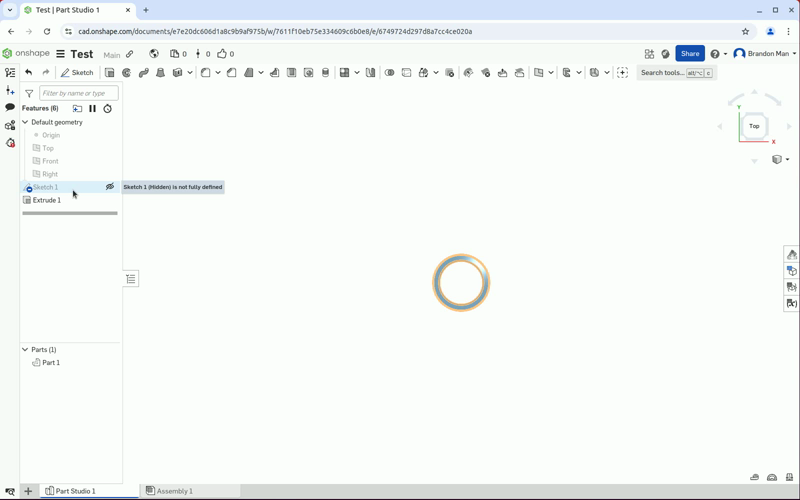
click(73, 189)
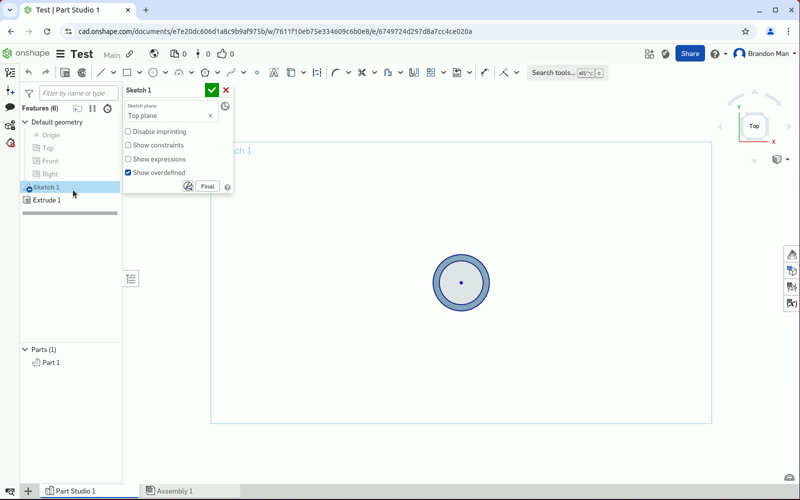
mouse_move(229, 92)
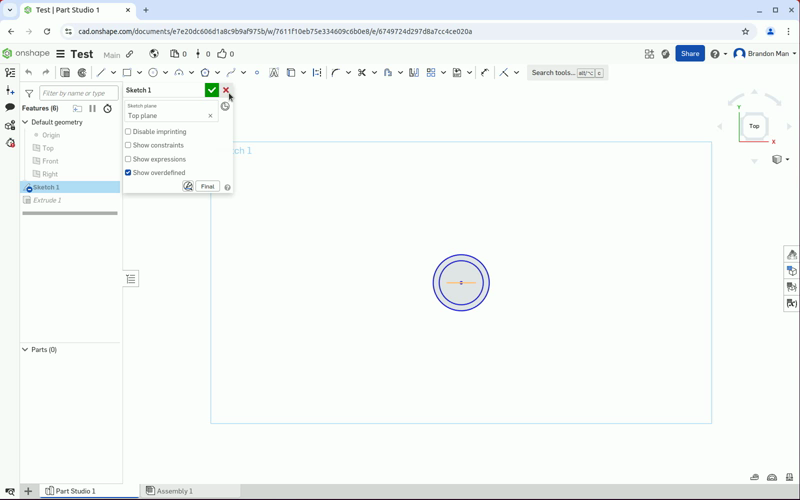
click(229, 92)
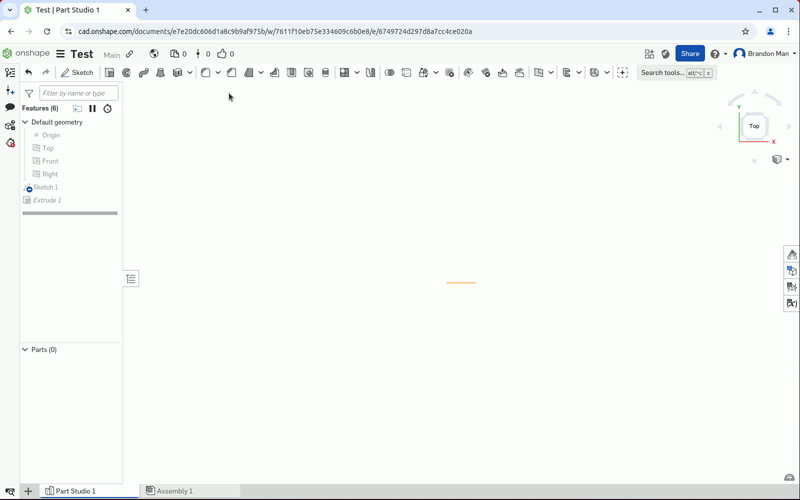
mouse_move(73, 352)
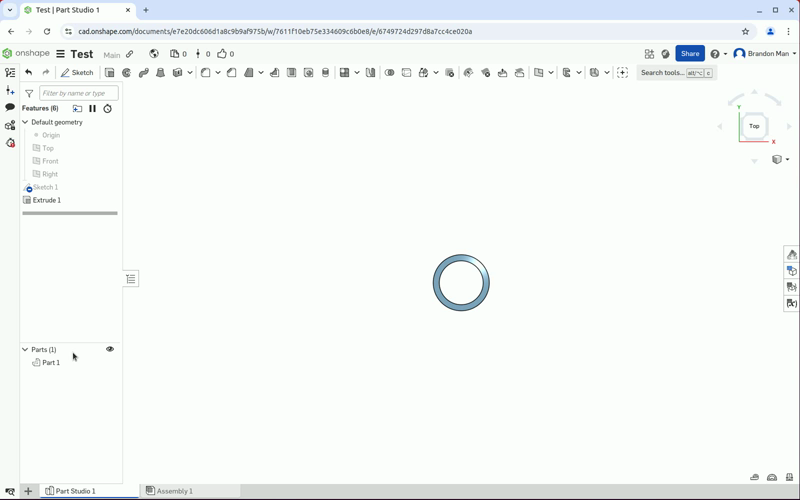
key(y)
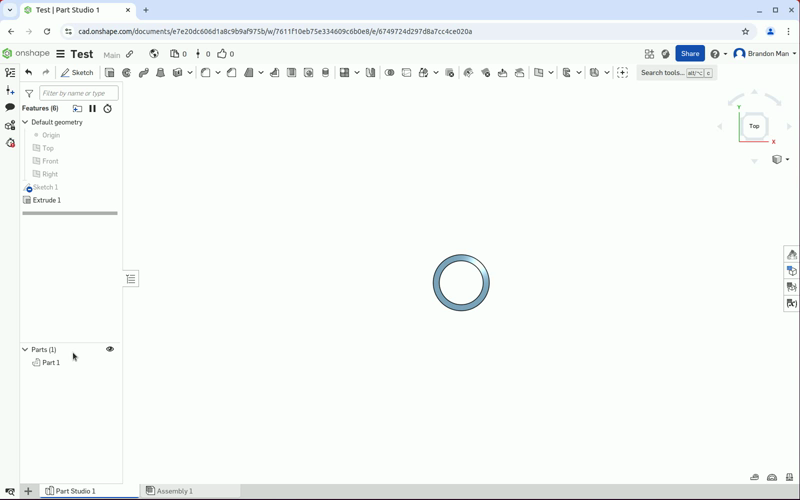
key(shift+p)
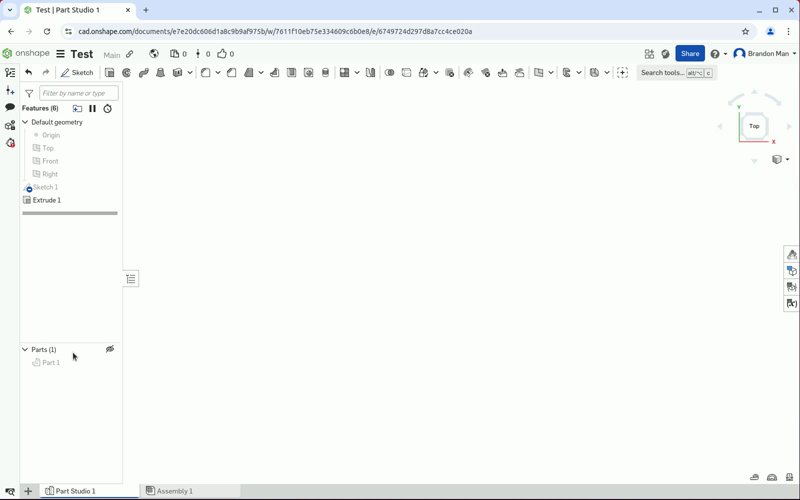
key(space)
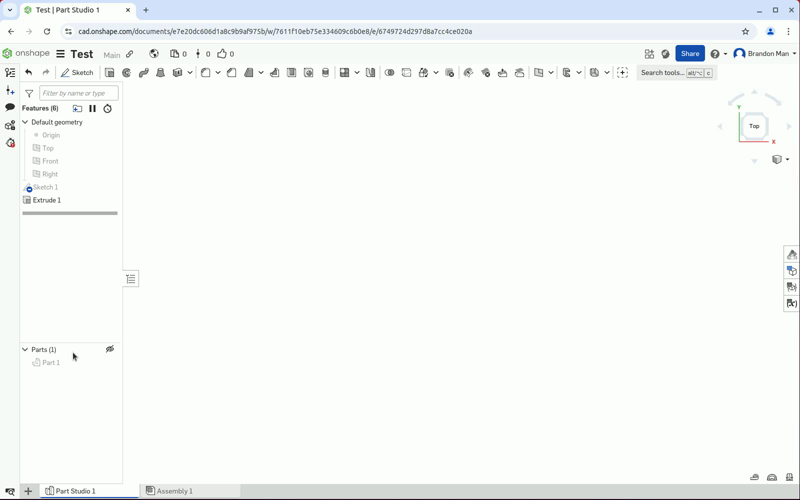
key_down(shift)
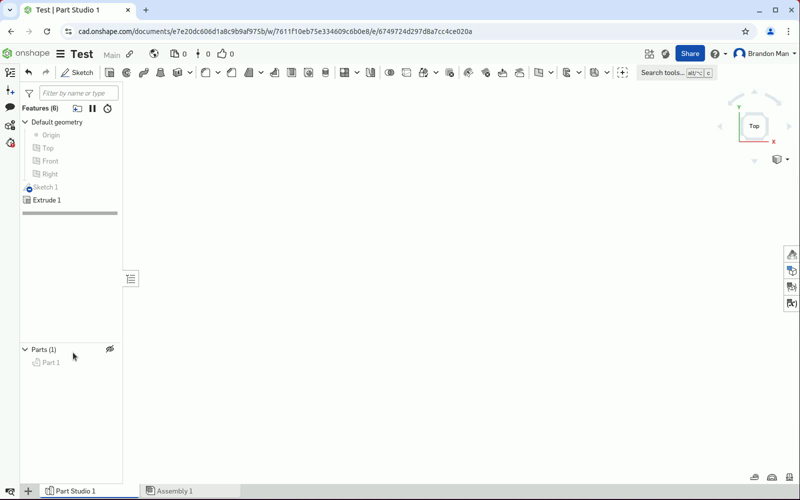
key(up)
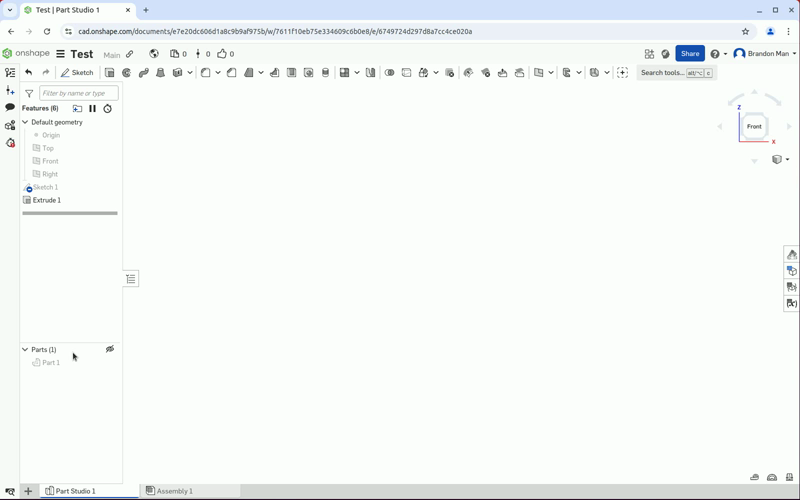
key_up(shift)
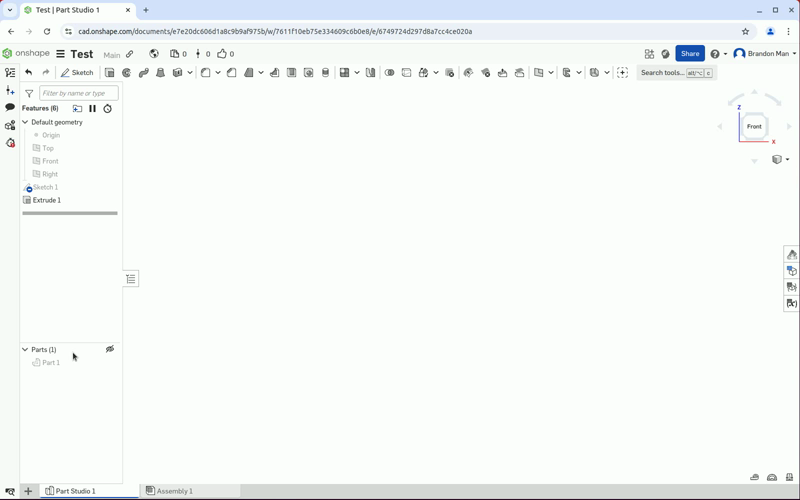
key(space)
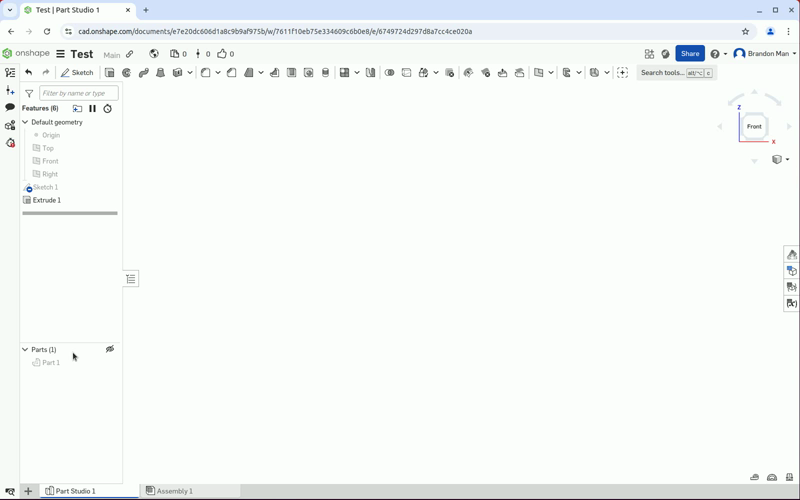
key_down(shift)
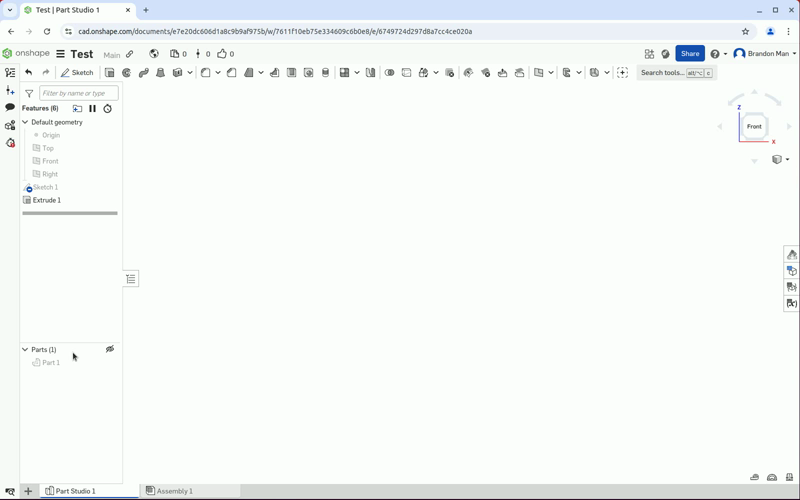
key(left)
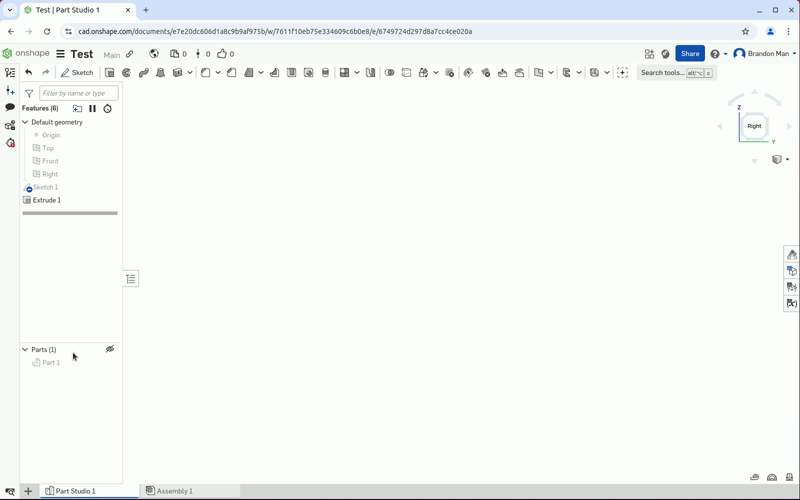
key_up(shift)
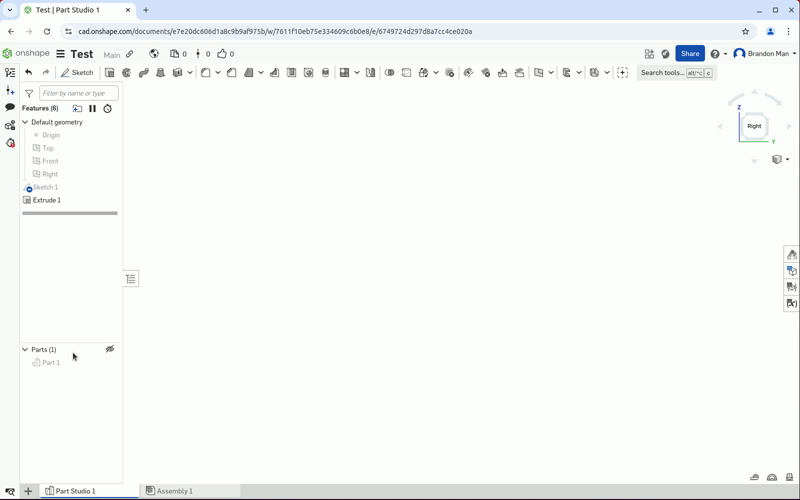
mouse_move(73, 352)
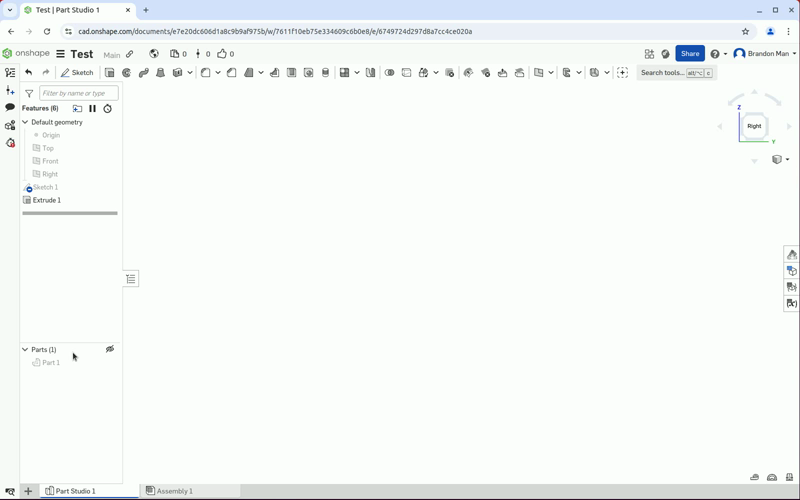
key(shift+y)
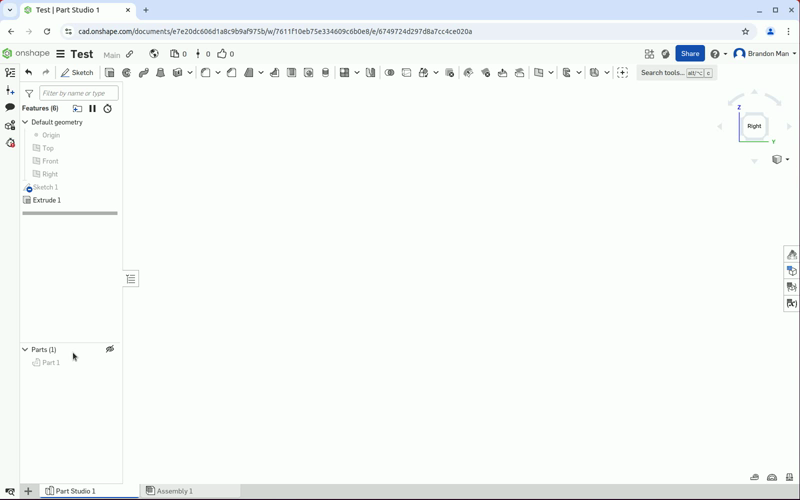
key(shift+s)
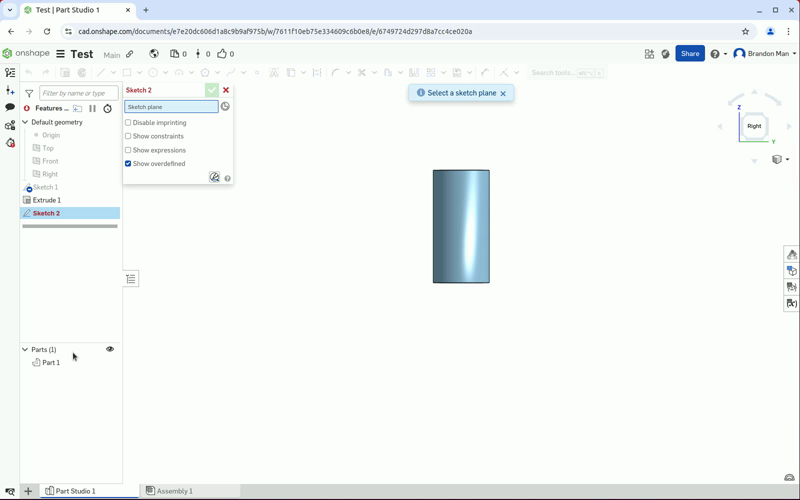
mouse_move(73, 176)
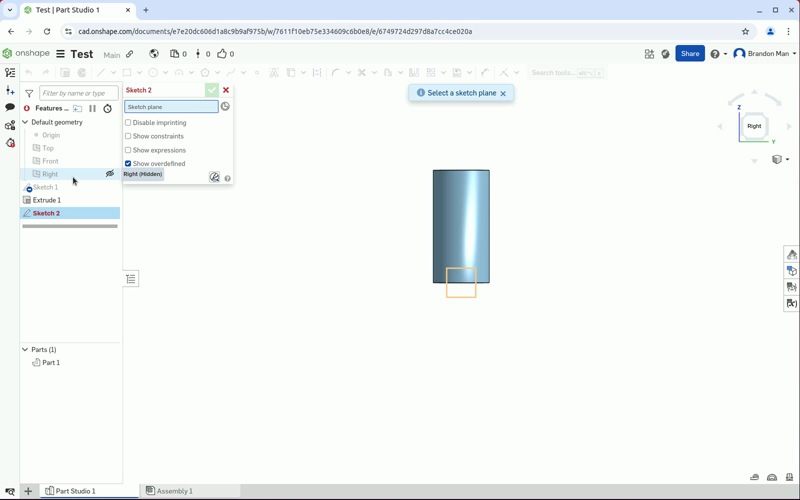
click(73, 176)
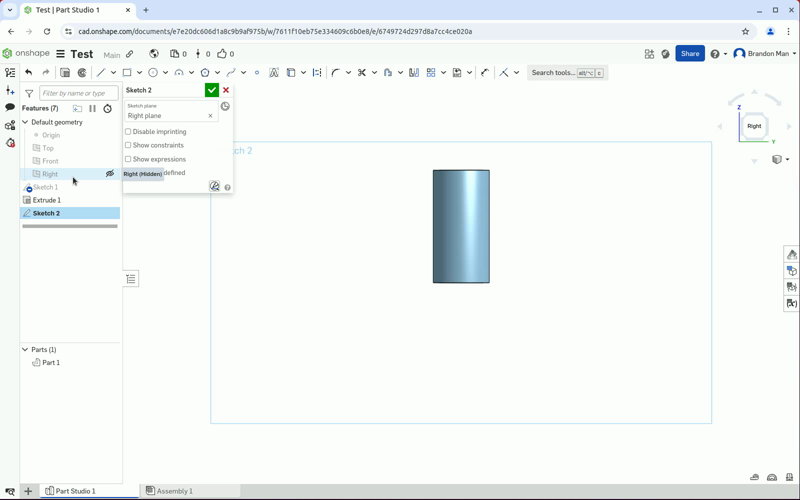
mouse_move(73, 352)
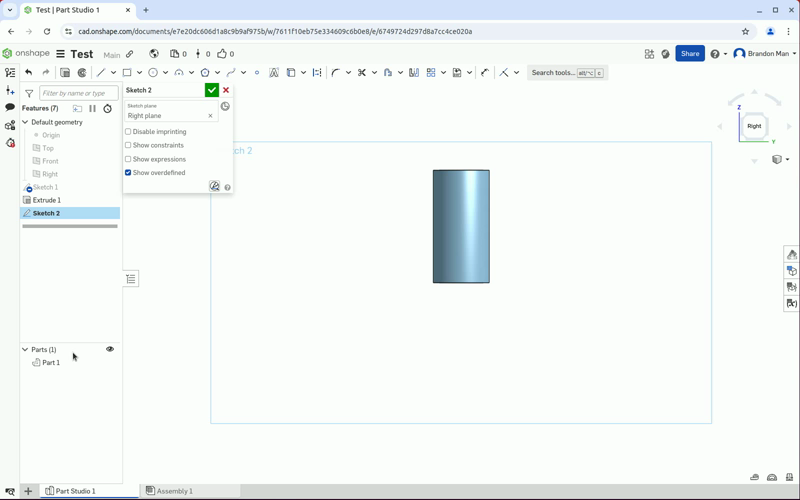
key(y)
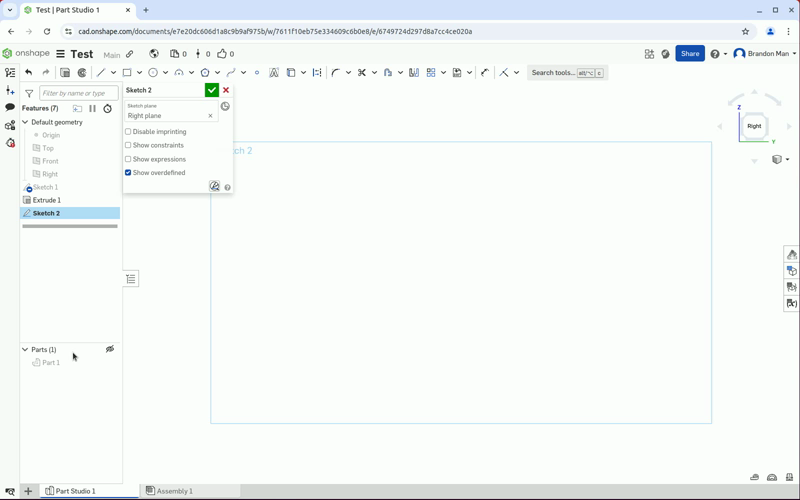
key(l)
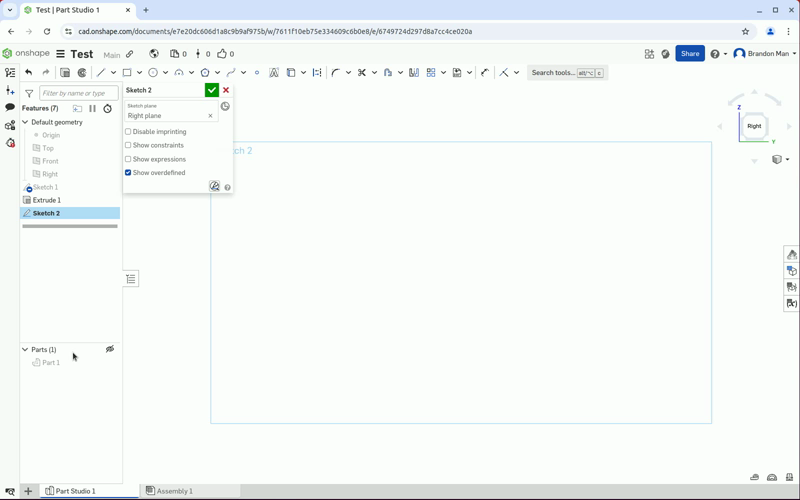
key_down(shift)
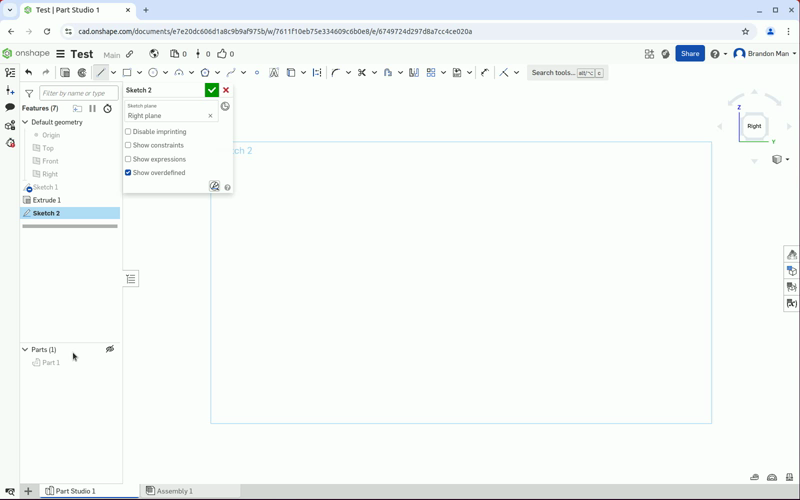
mouse_move(453, 241)
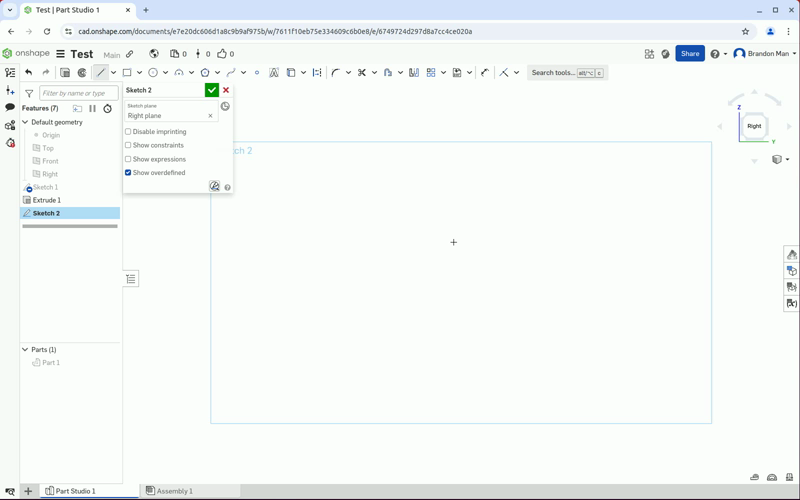
click(453, 241)
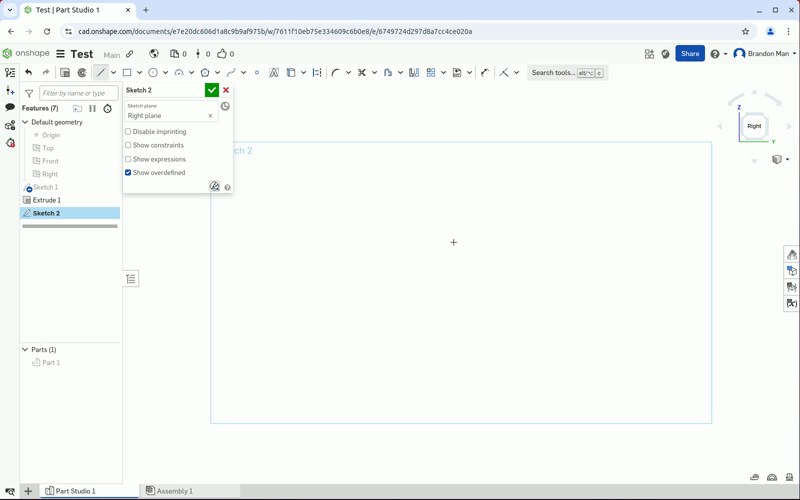
key_up(shift)
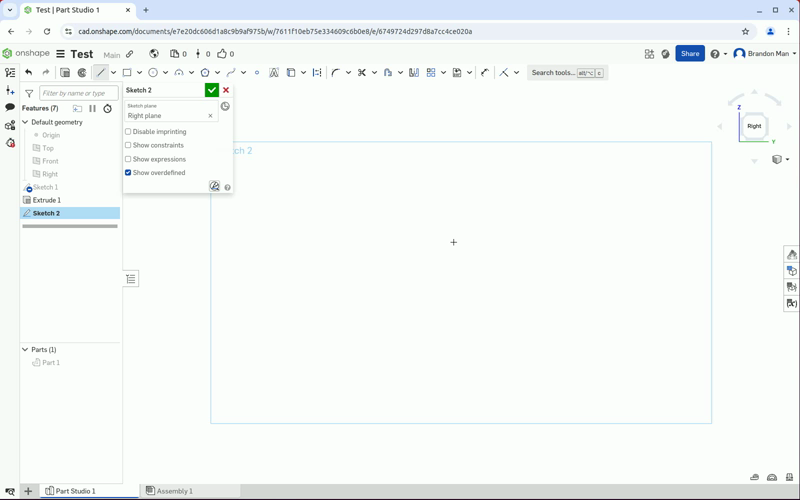
key_down(shift)
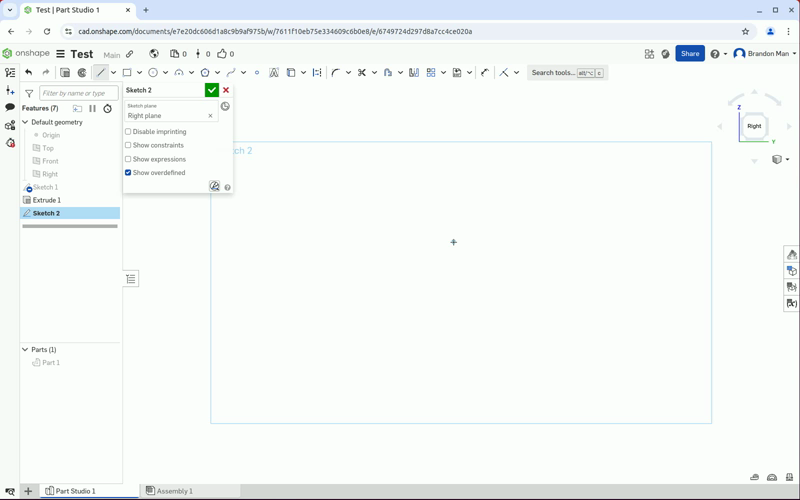
mouse_move(483, 241)
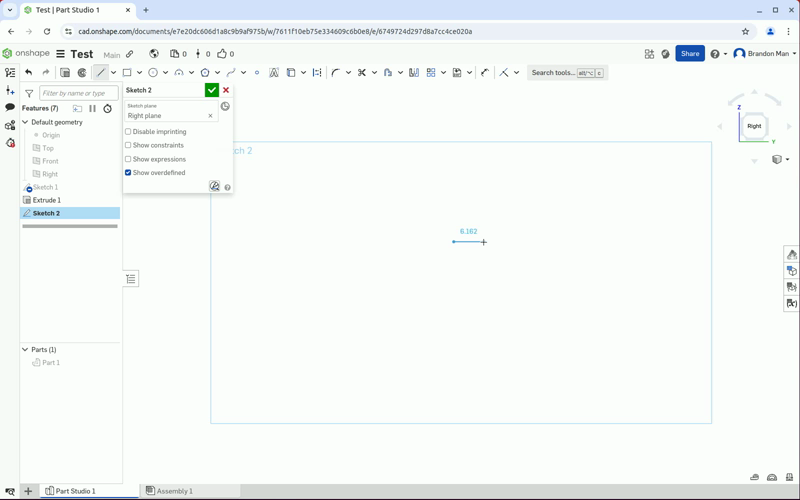
mouse_move(467, 241)
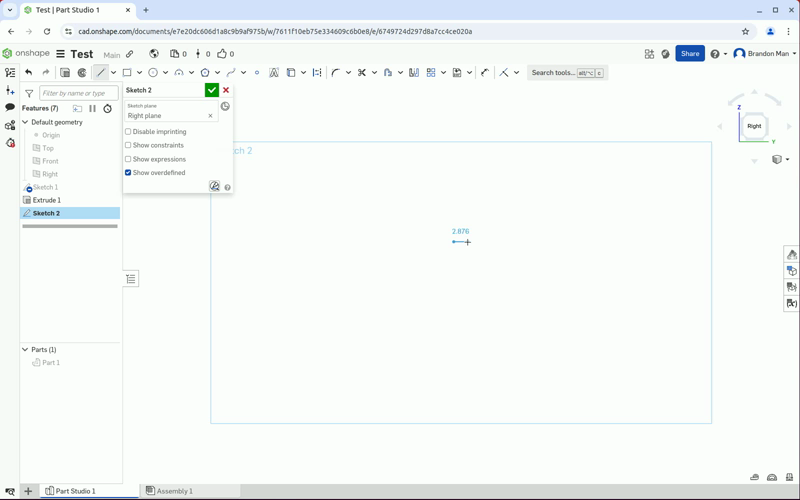
click(467, 241)
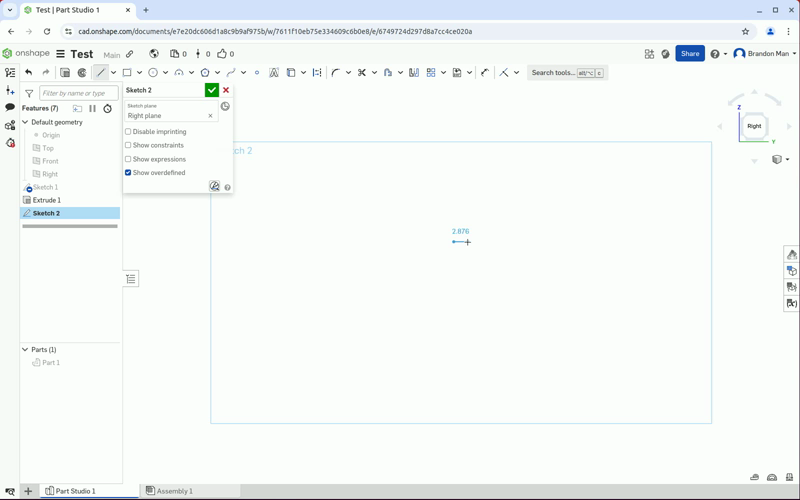
key_up(shift)
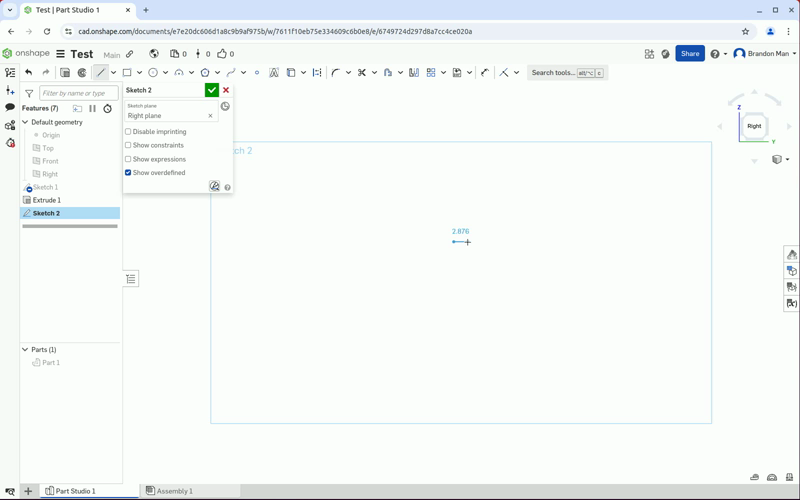
key_down(shift)
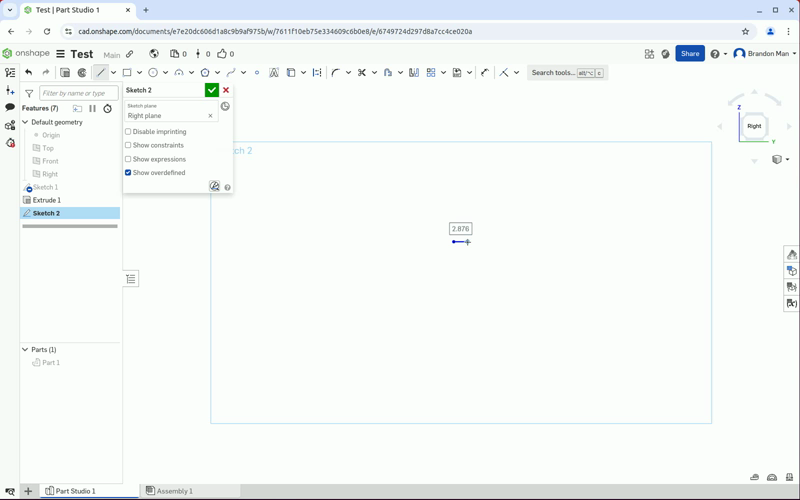
mouse_move(498, 241)
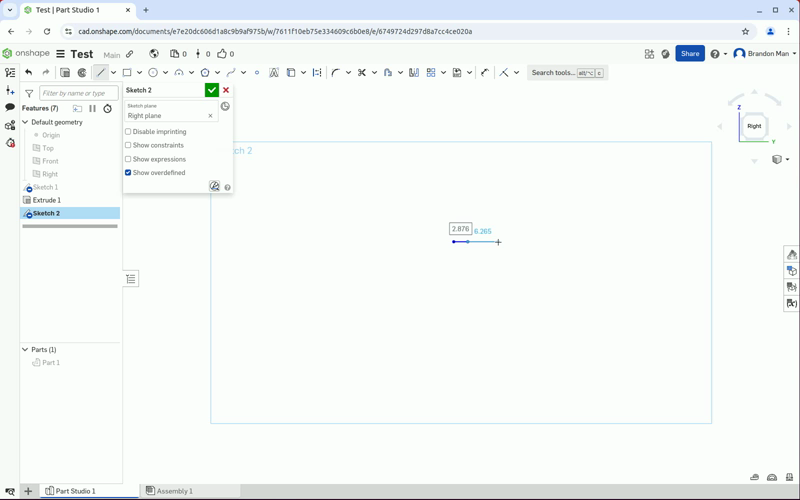
mouse_move(467, 210)
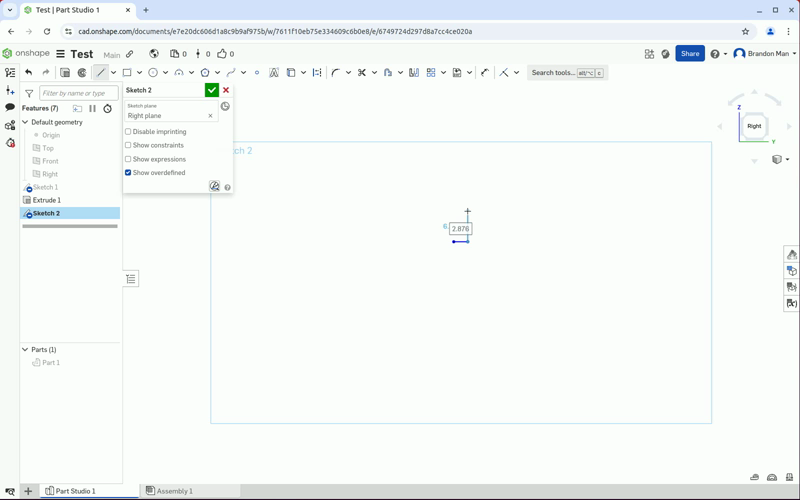
click(467, 210)
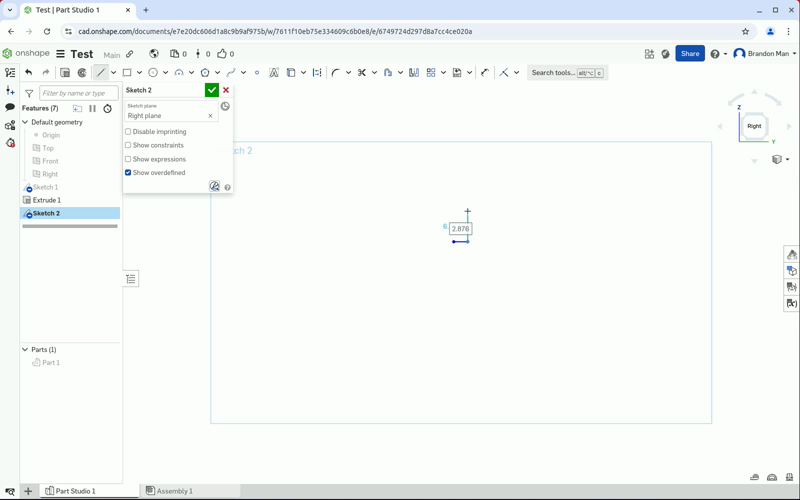
key_up(shift)
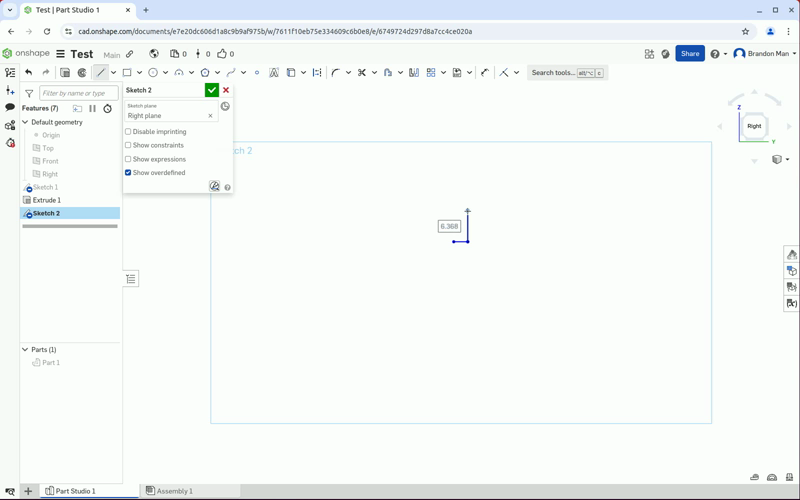
key_down(shift)
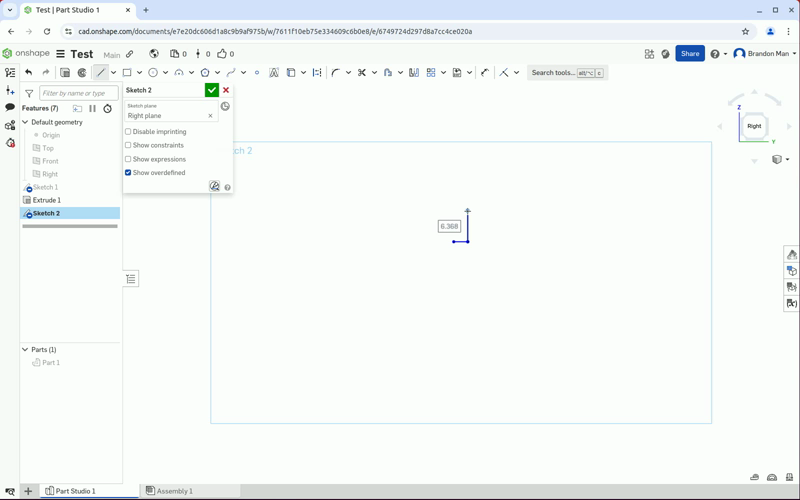
mouse_move(498, 210)
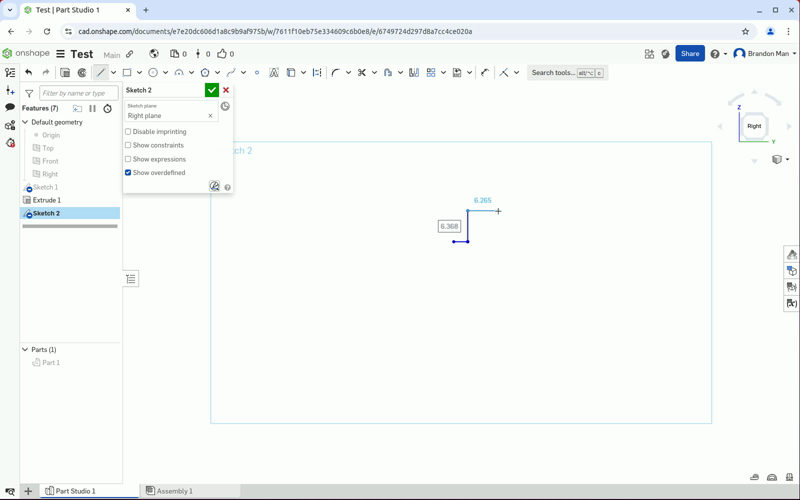
mouse_move(453, 210)
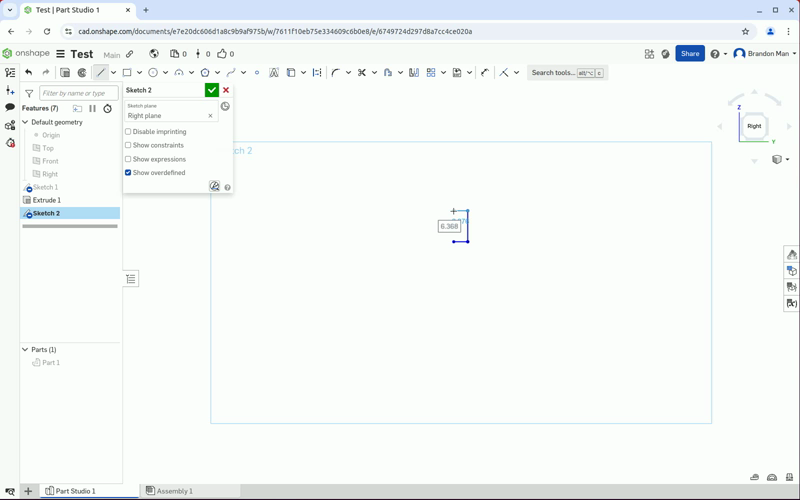
click(453, 210)
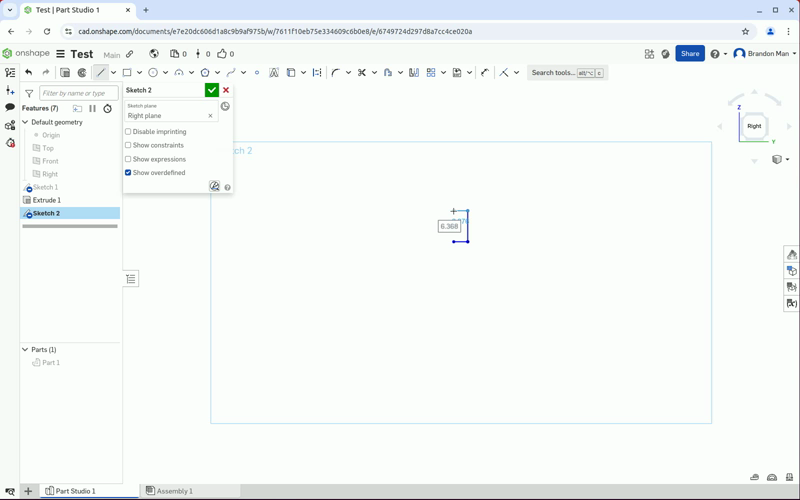
key_up(shift)
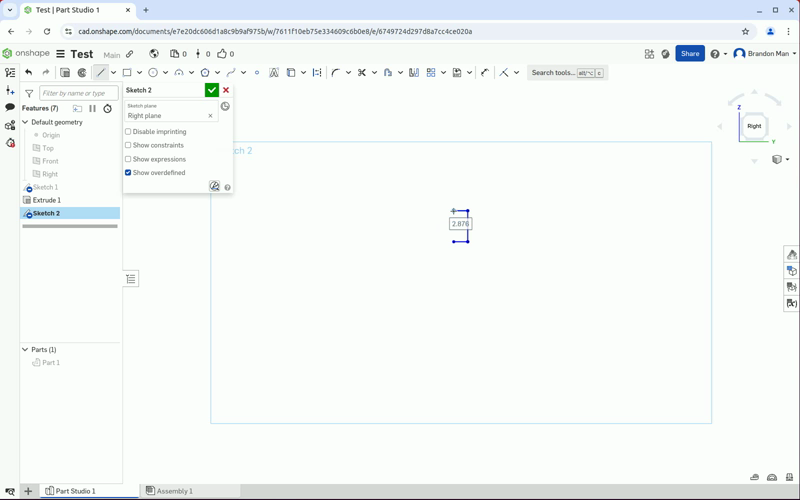
mouse_move(483, 210)
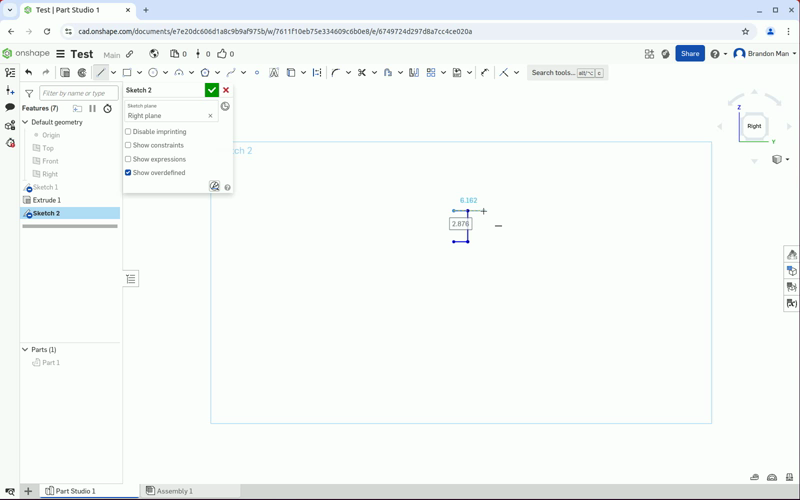
key_down(shift)
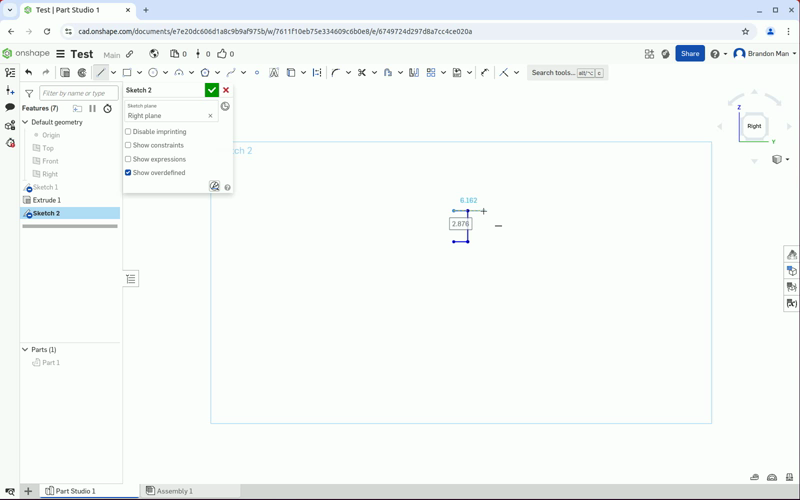
mouse_move(453, 241)
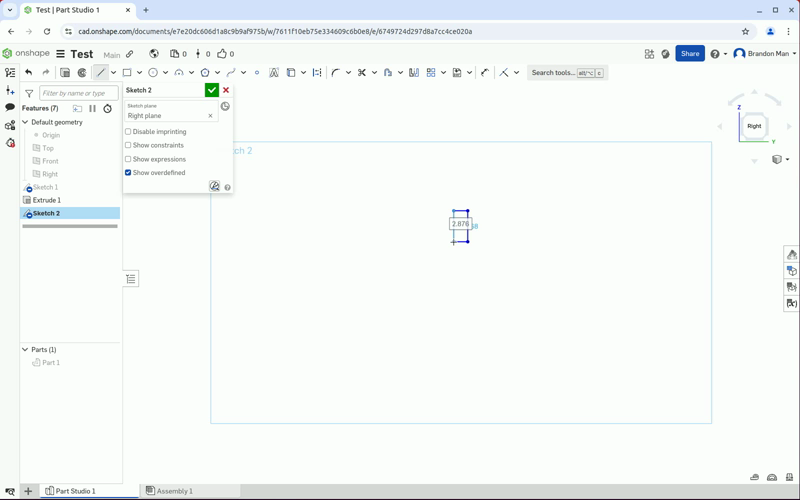
key_up(shift)
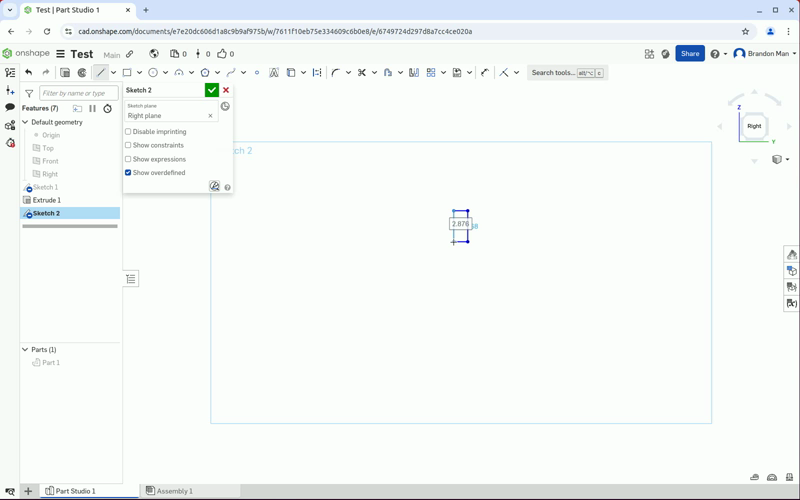
click(453, 241)
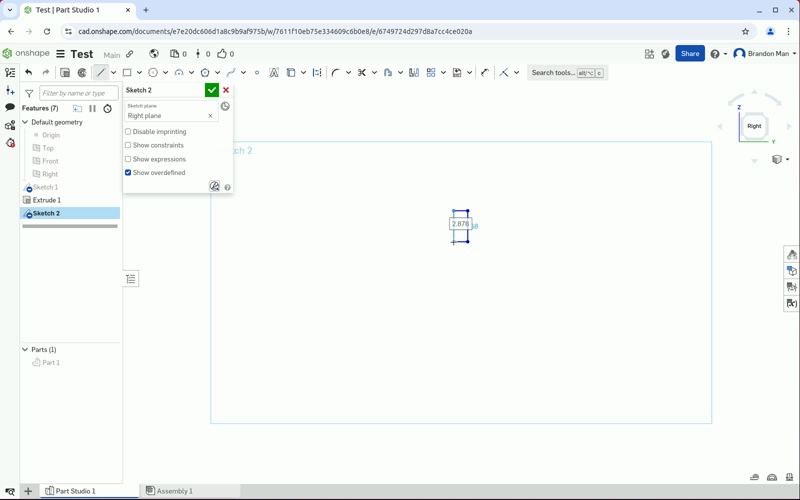
key(esc)
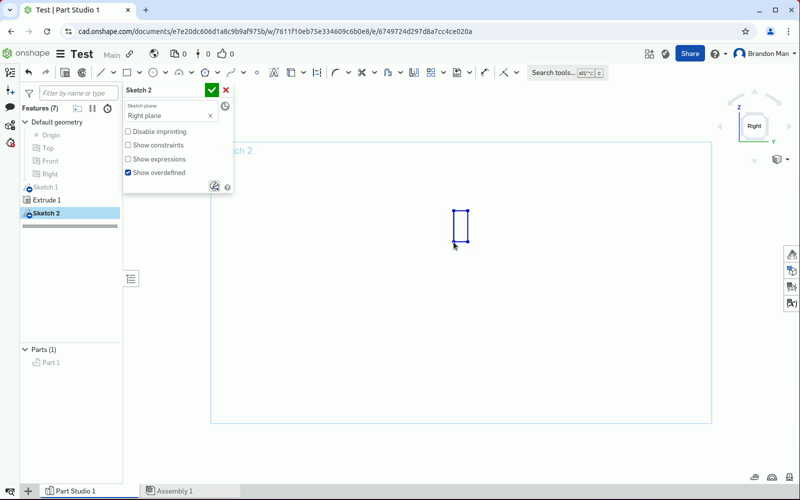
mouse_move(455, 219)
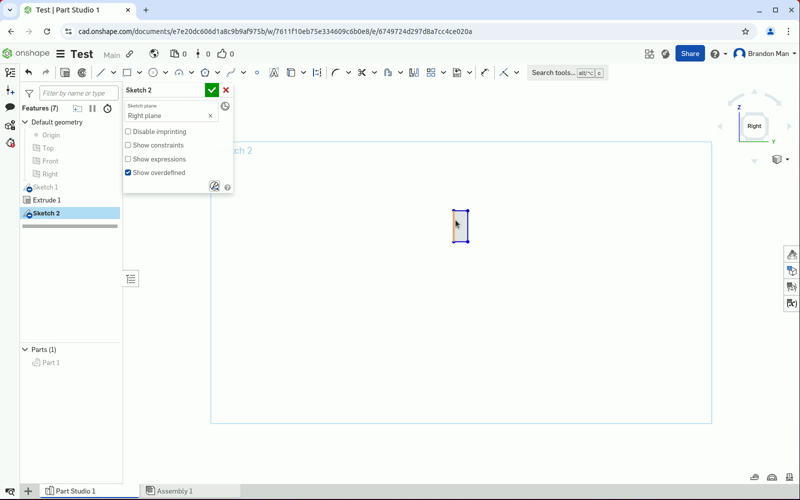
scroll(6)
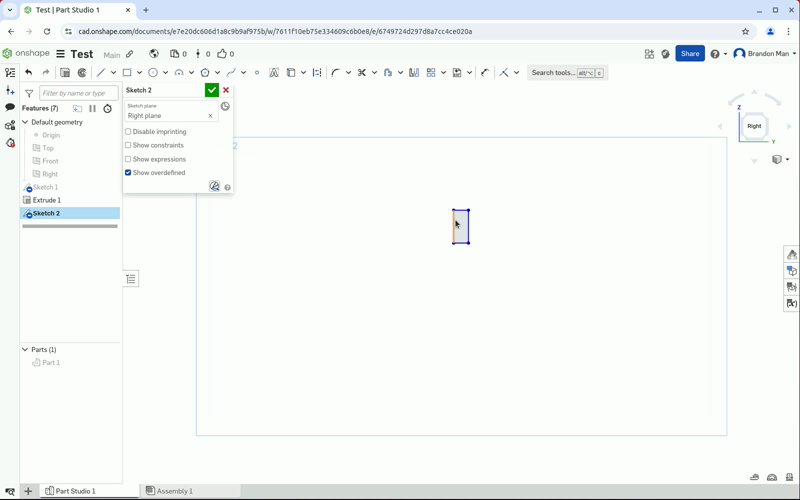
scroll(6)
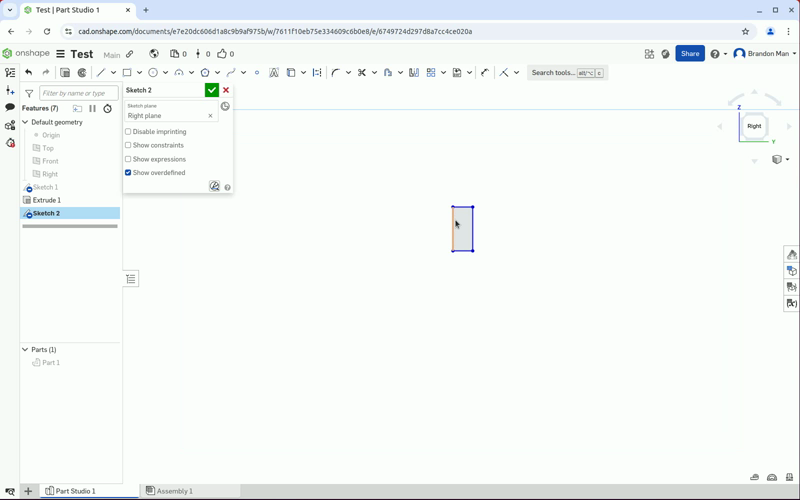
scroll(6)
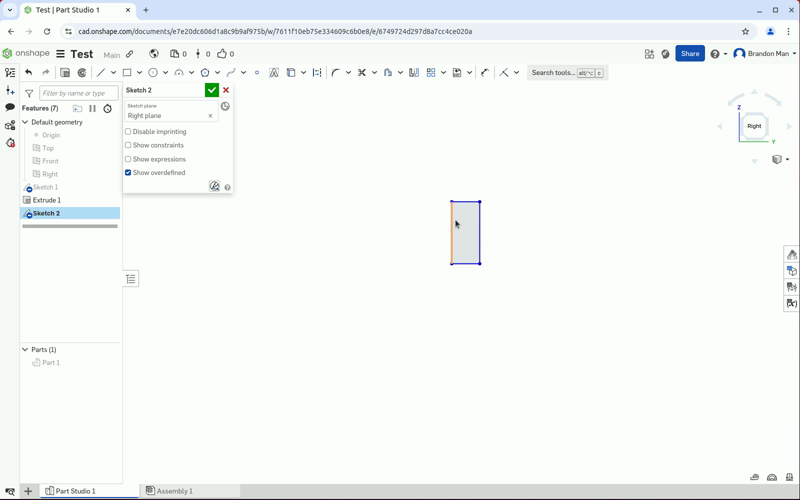
scroll(6)
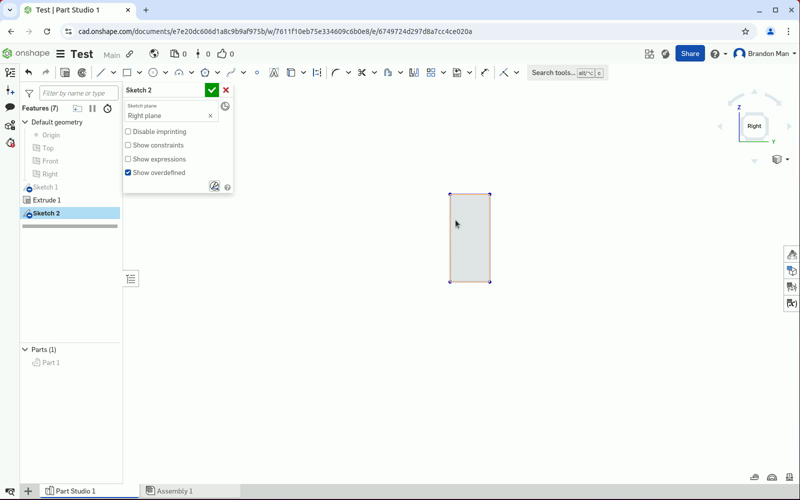
scroll(6)
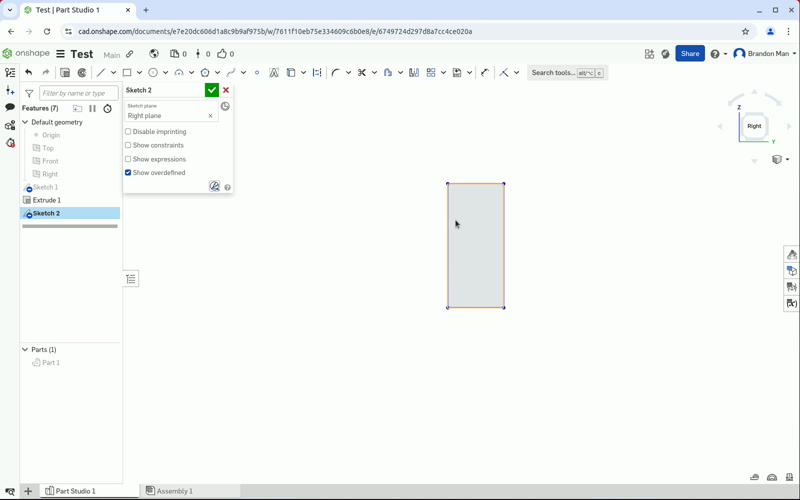
scroll(6)
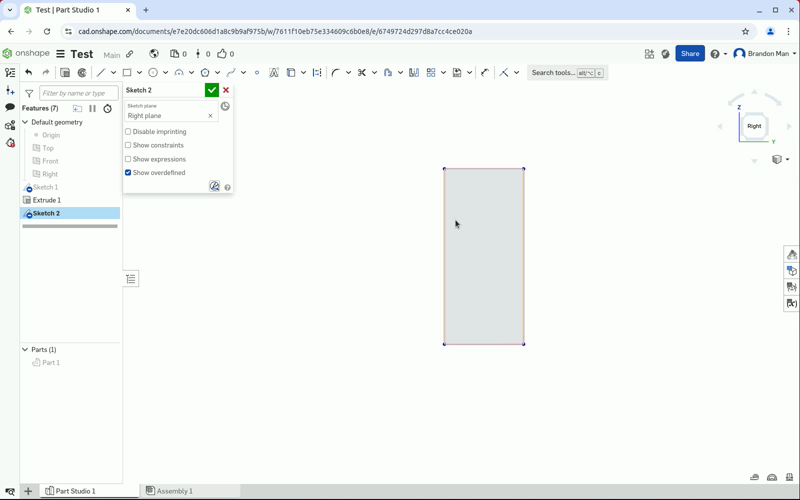
scroll(6)
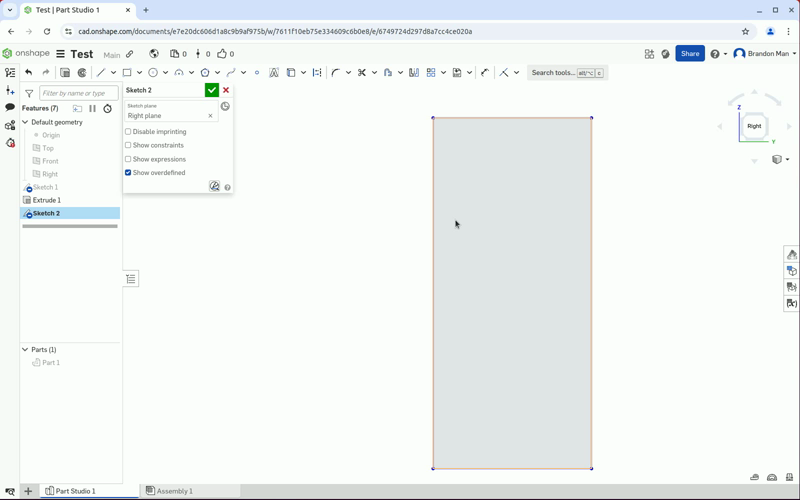
click(455, 219)
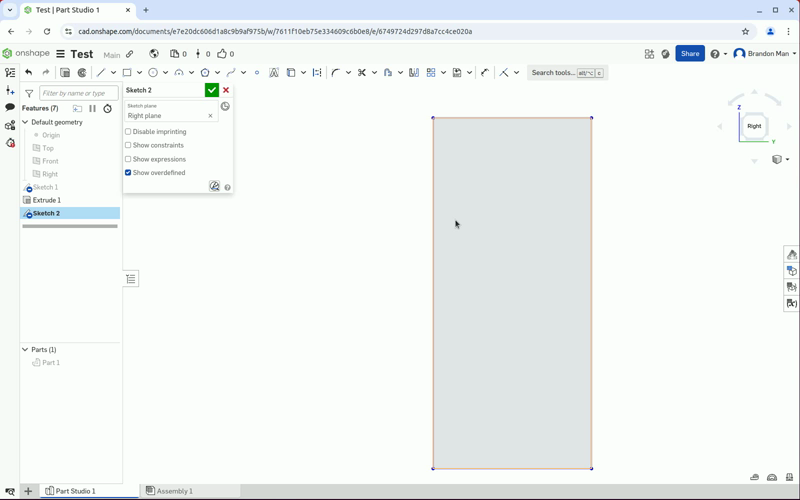
scroll(-6)
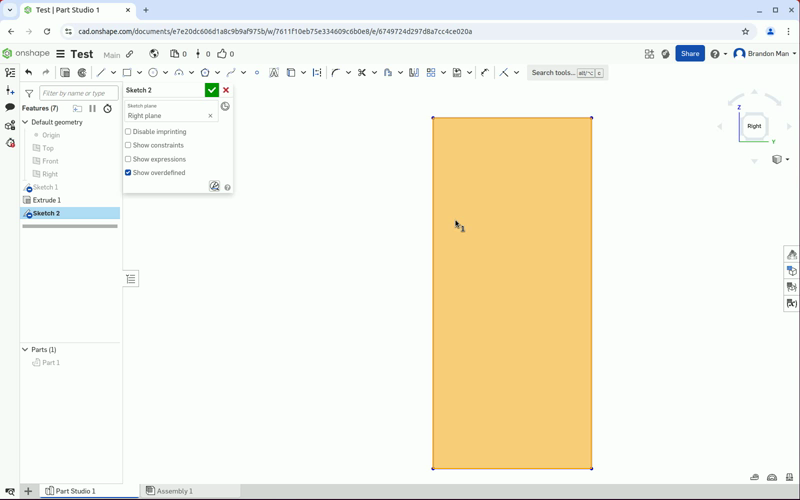
scroll(-6)
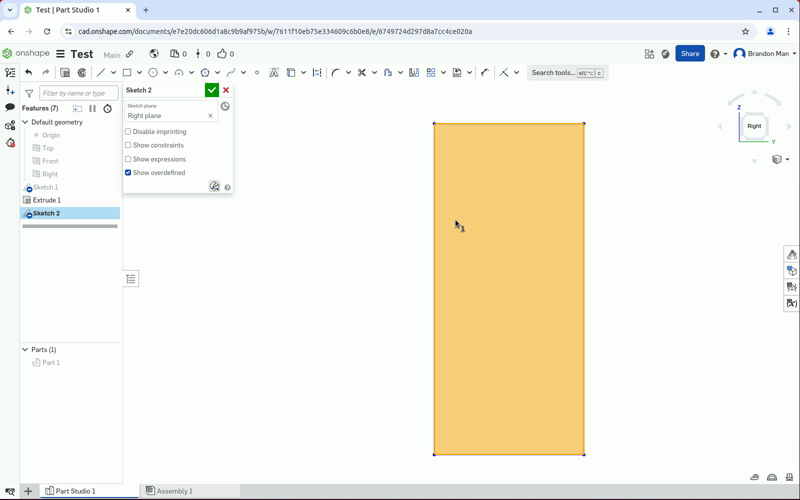
scroll(-6)
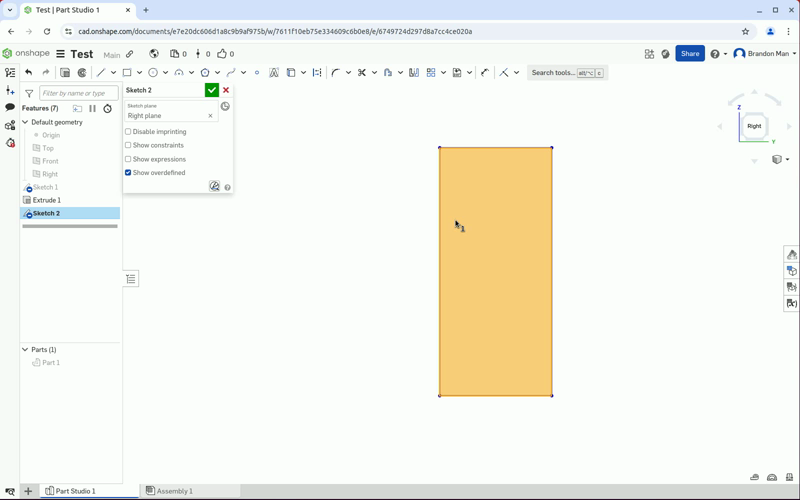
scroll(-6)
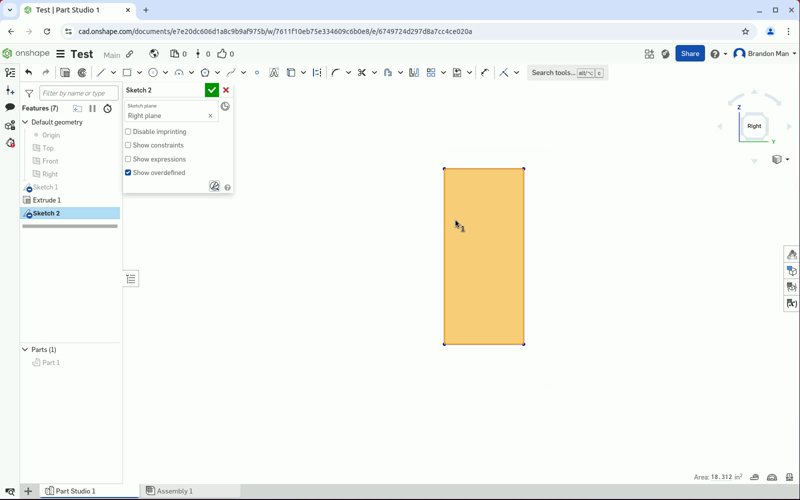
scroll(-6)
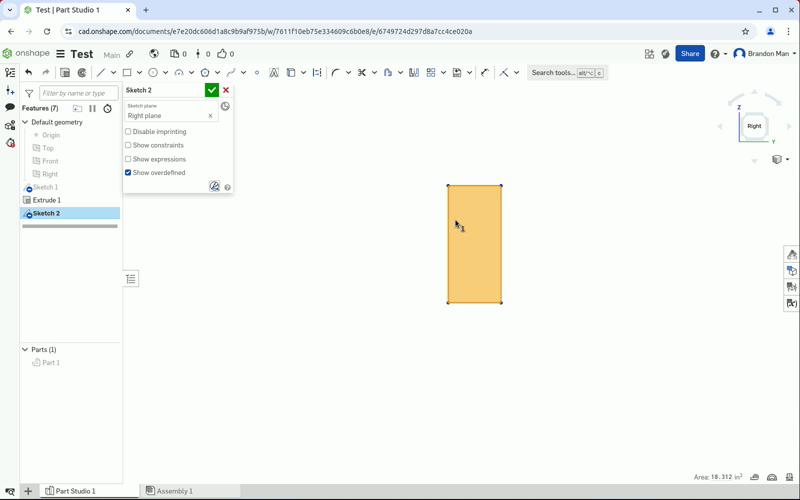
scroll(-6)
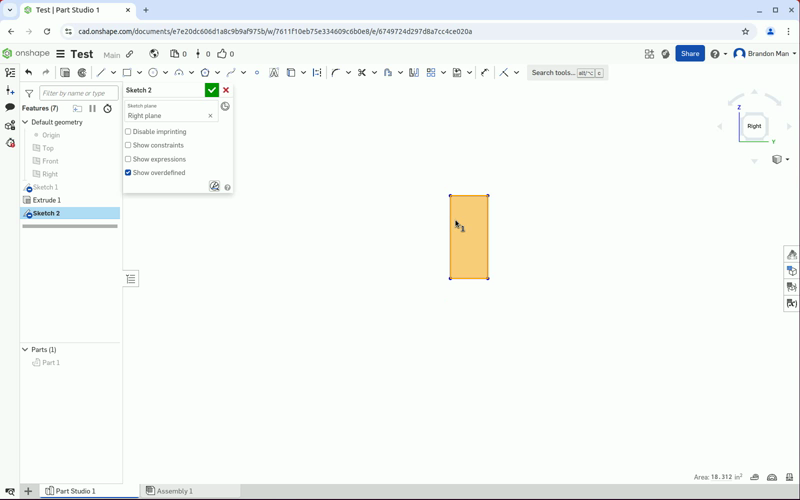
scroll(-6)
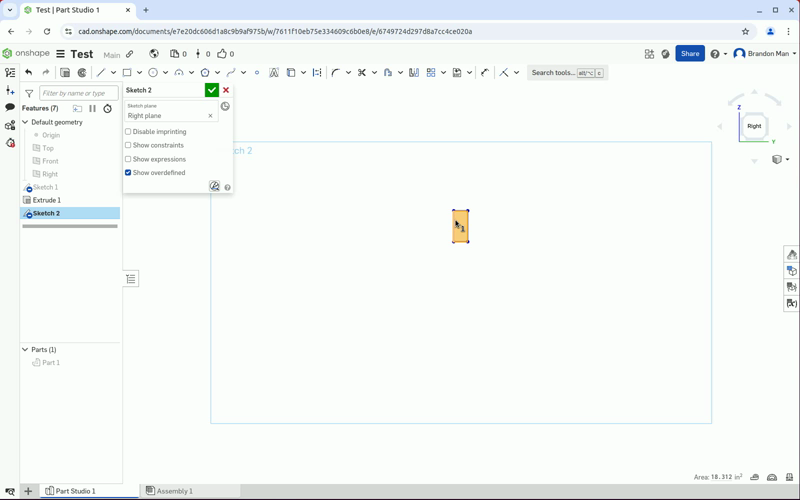
mouse_move(73, 352)
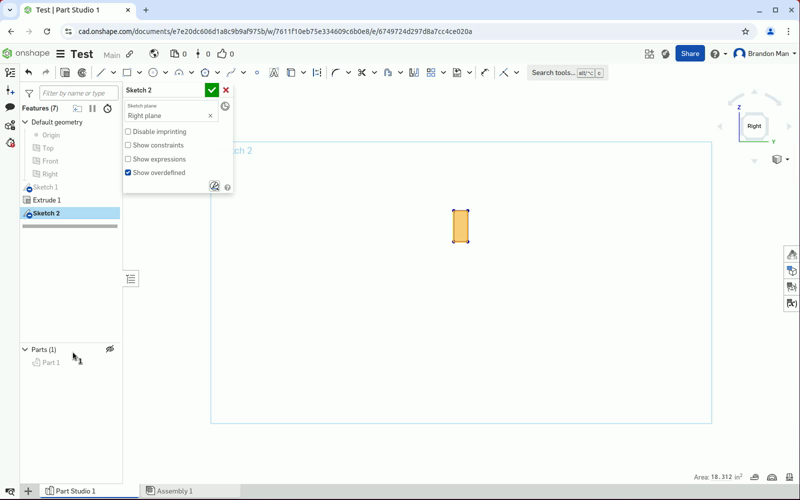
key(shift+y)
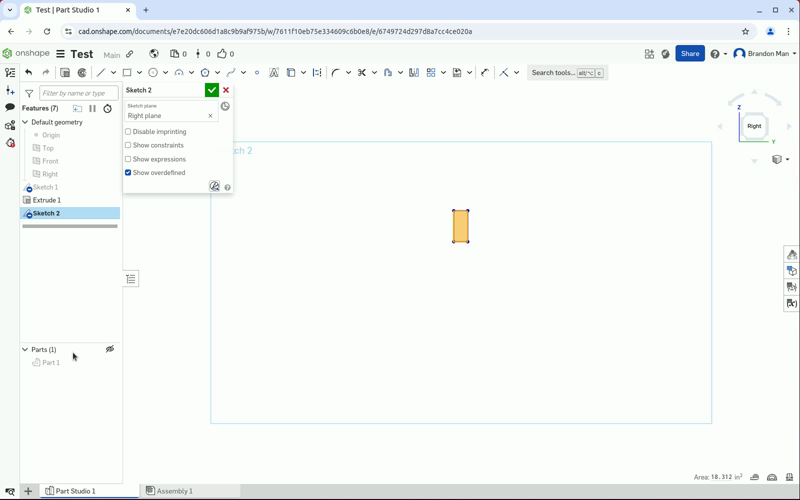
key(shift+e)
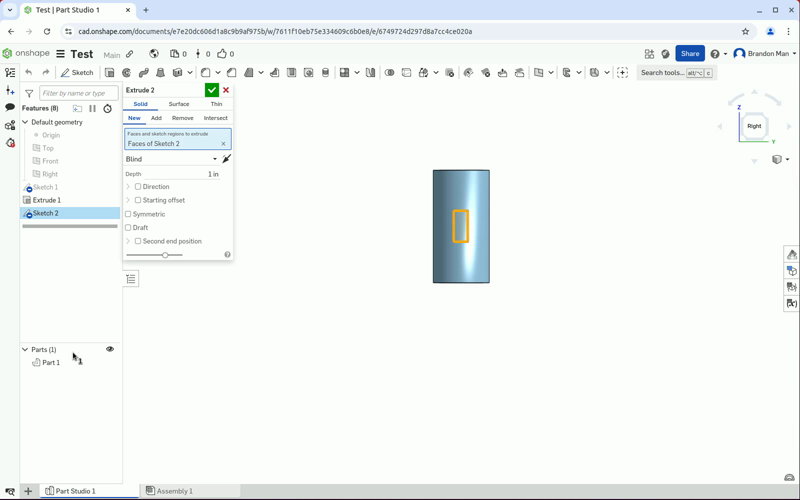
mouse_move(143, 106)
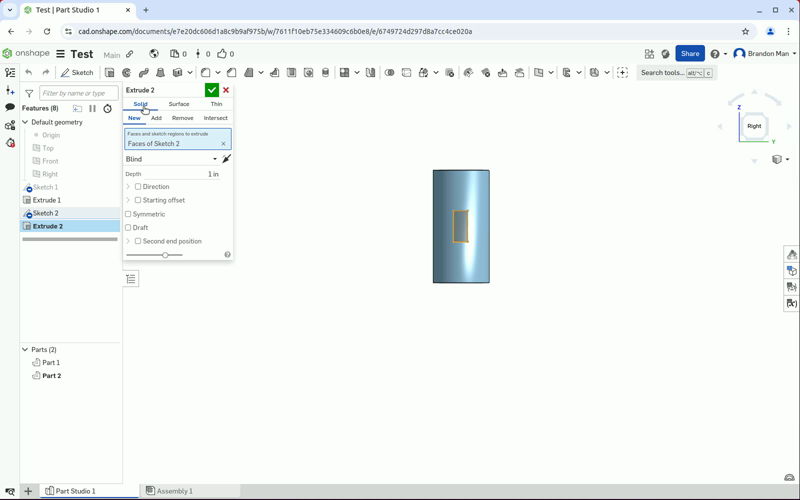
click(143, 106)
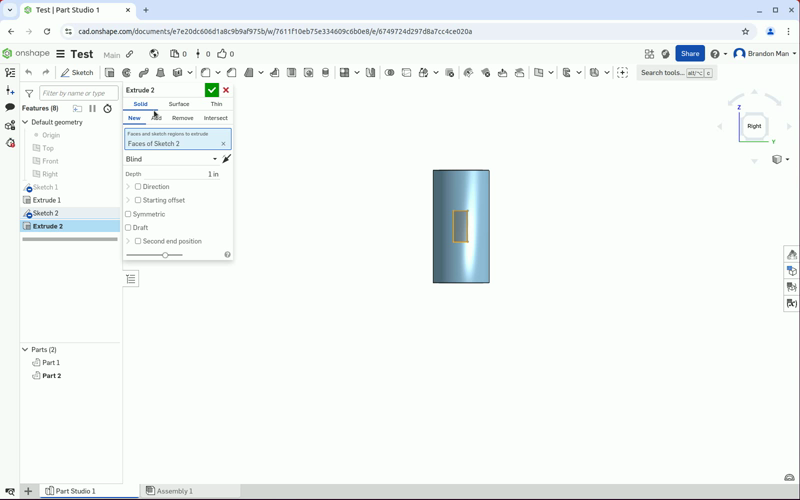
mouse_move(186, 120)
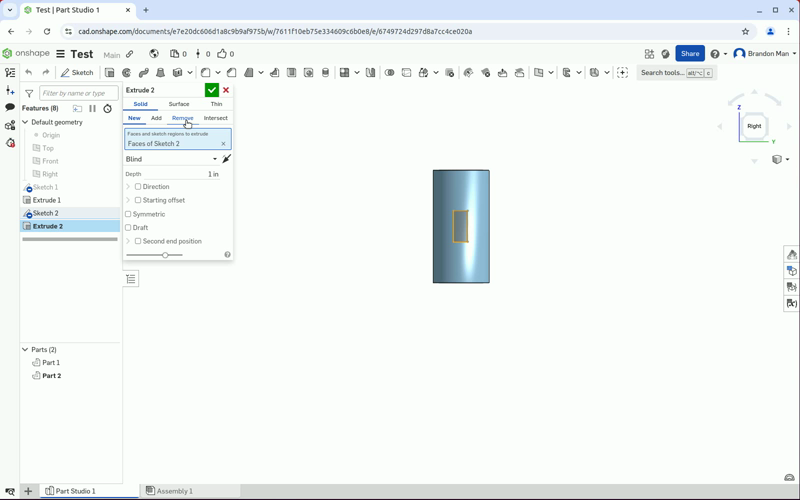
click(186, 120)
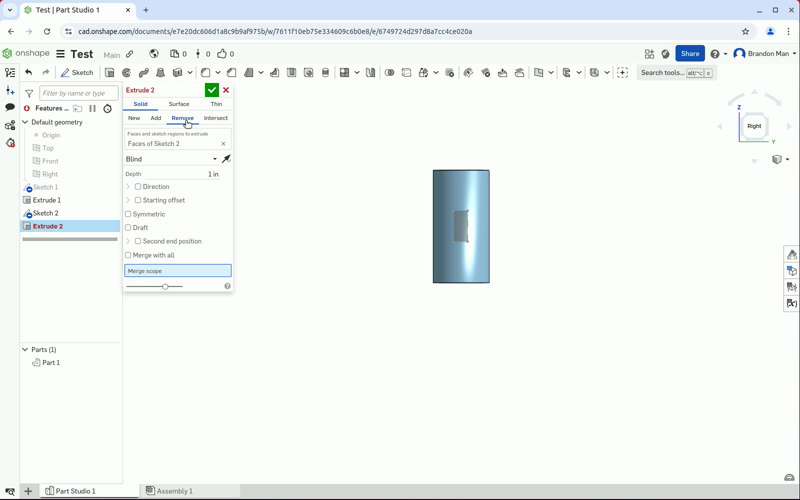
key(tab, 4)
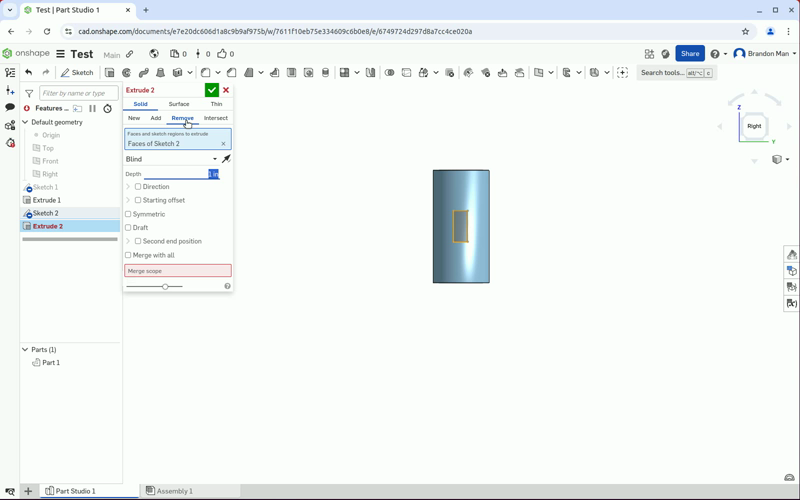
text(14.443)
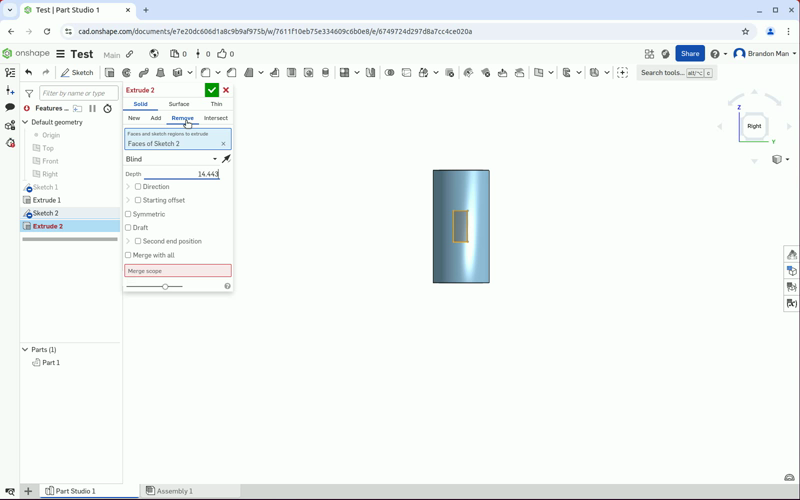
key(tab, 6)
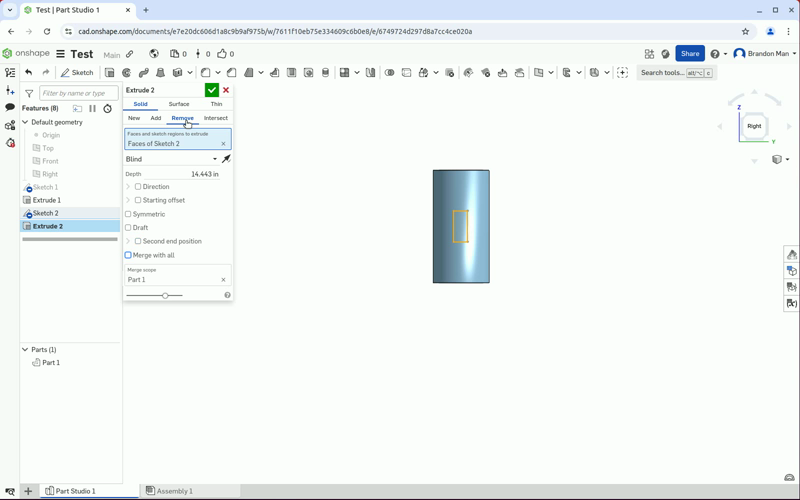
key(space)
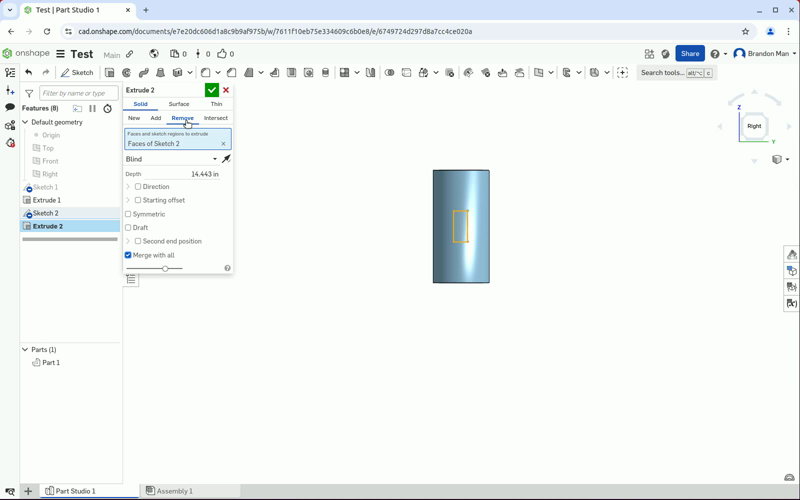
key(enter)
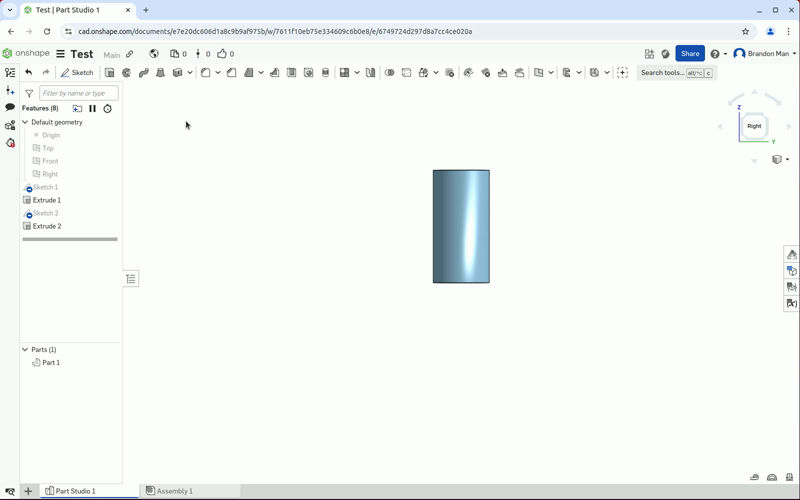
key(shift+h)
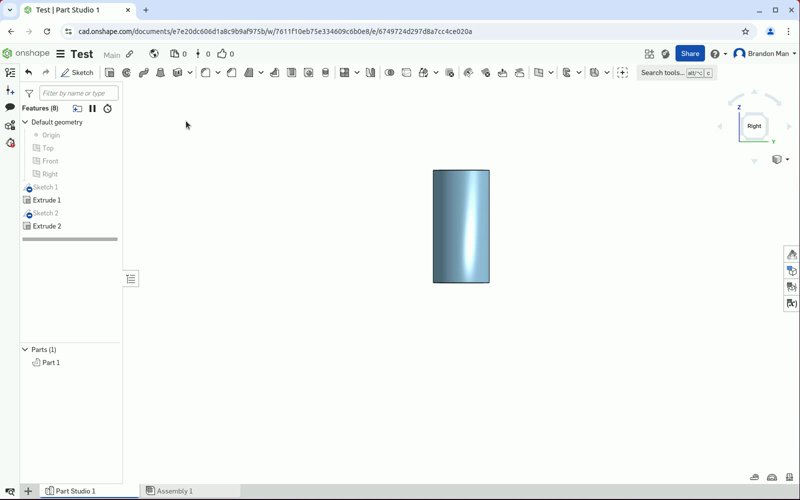
key(shift+h)
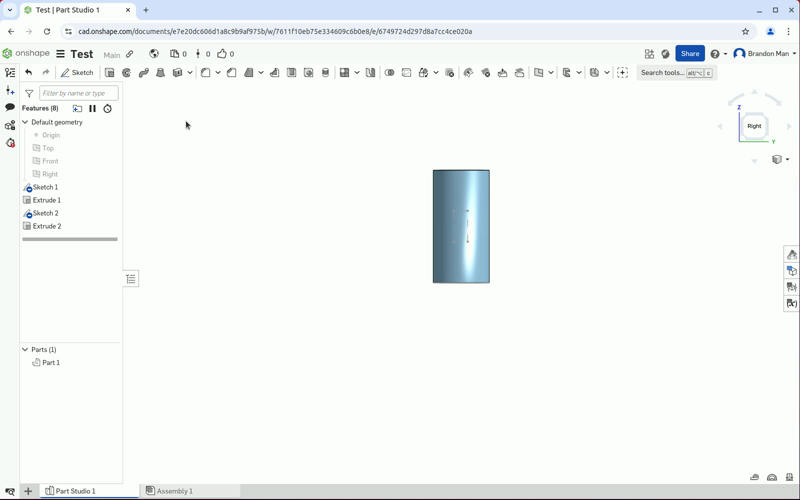
key(shift+7)
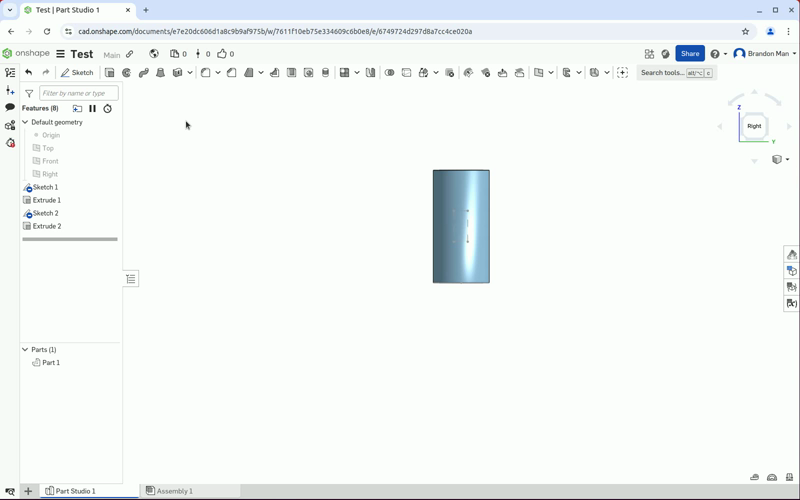
key(right, 2)
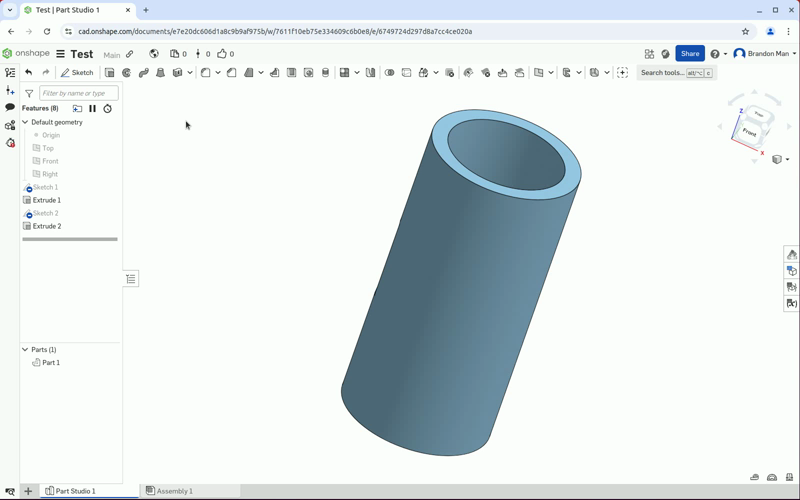
key(down, 2)
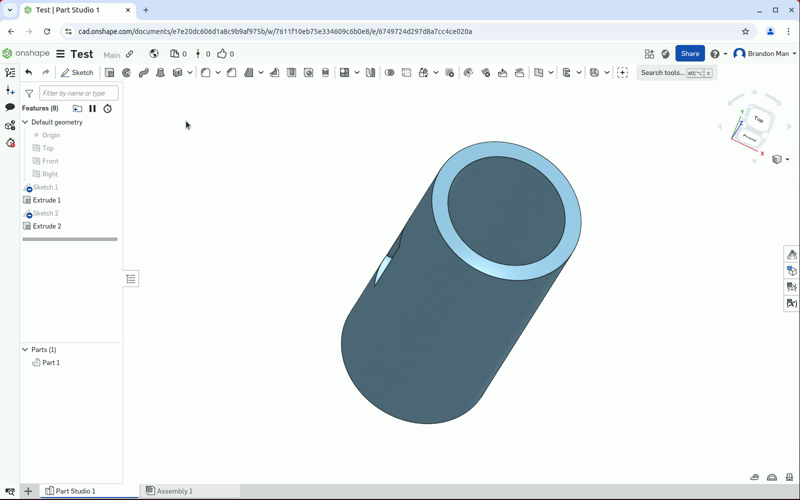
key(up, 2)
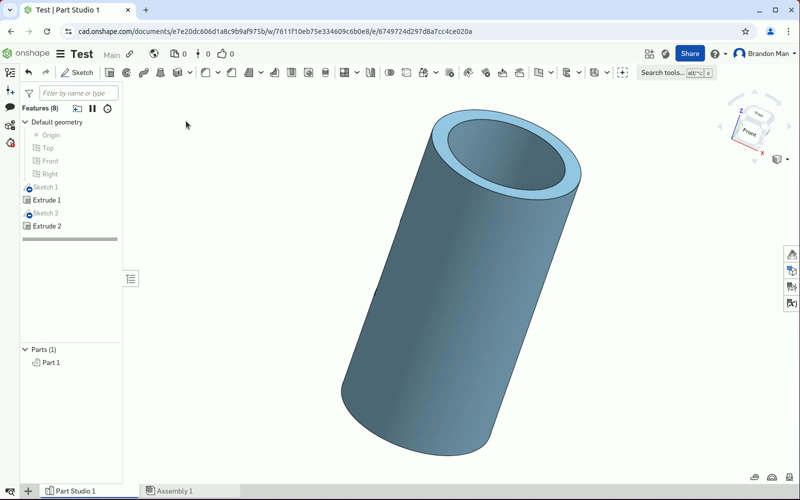
key(left, 2)
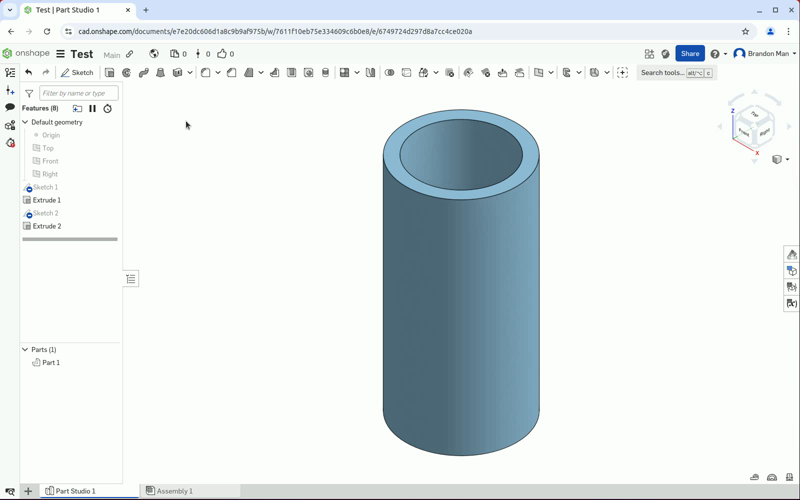
mouse_move(73, 189)
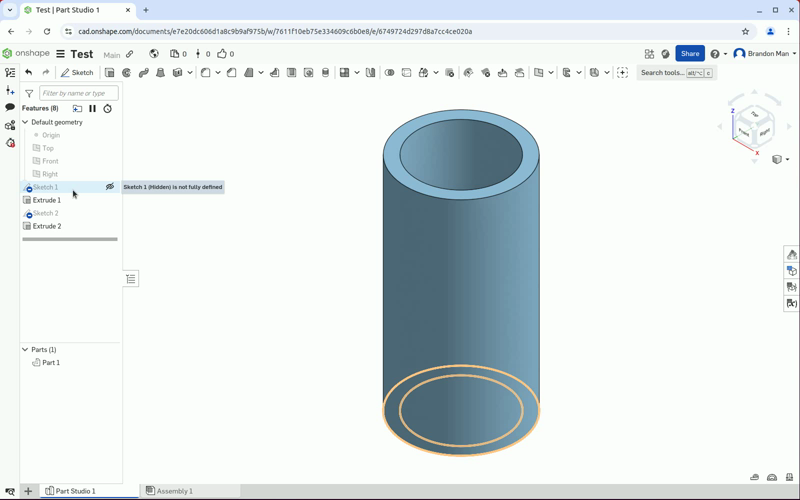
click(73, 189)